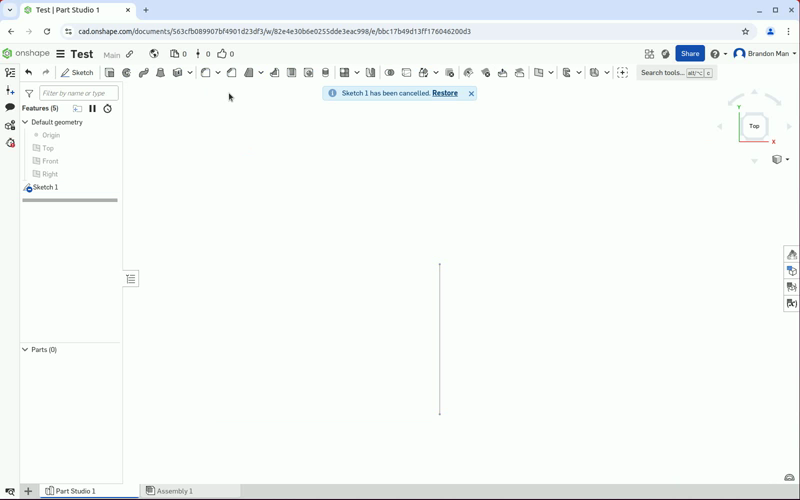
key(shift+h)
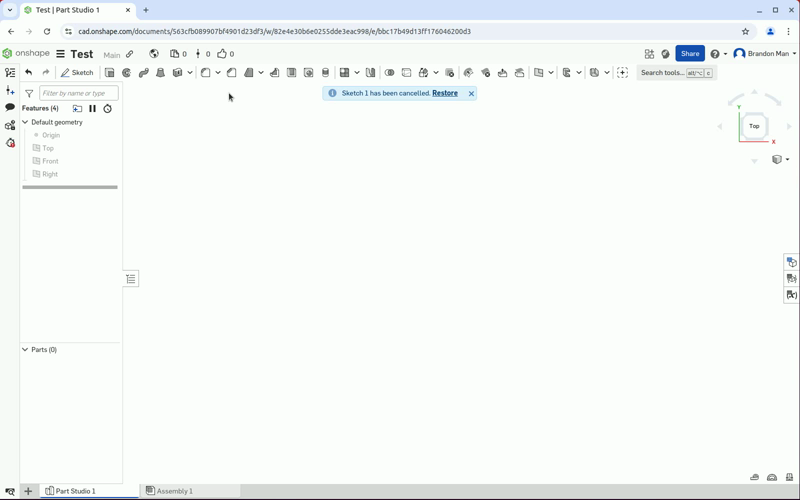
mouse_move(73, 352)
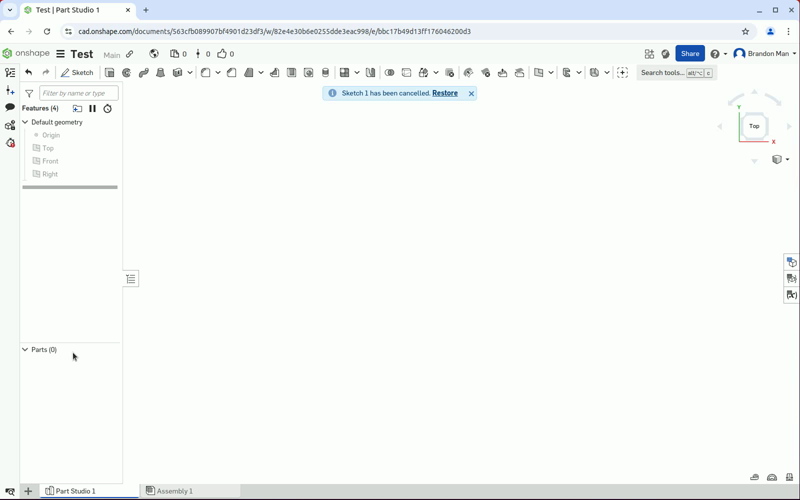
key(y)
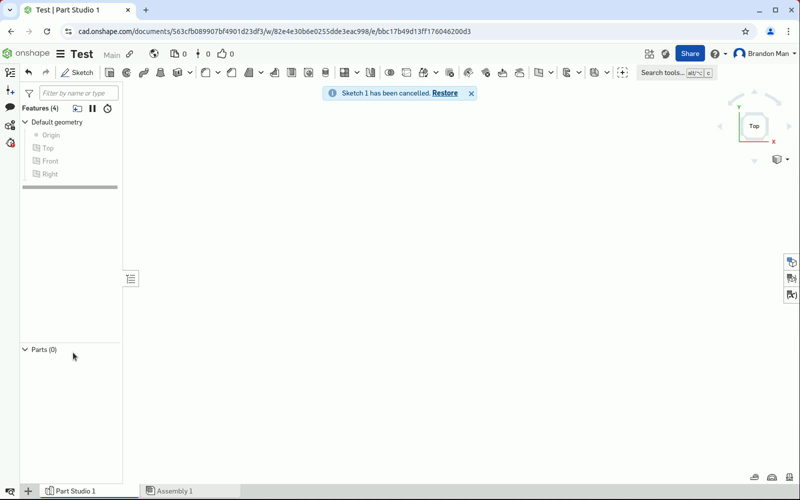
key(shift+p)
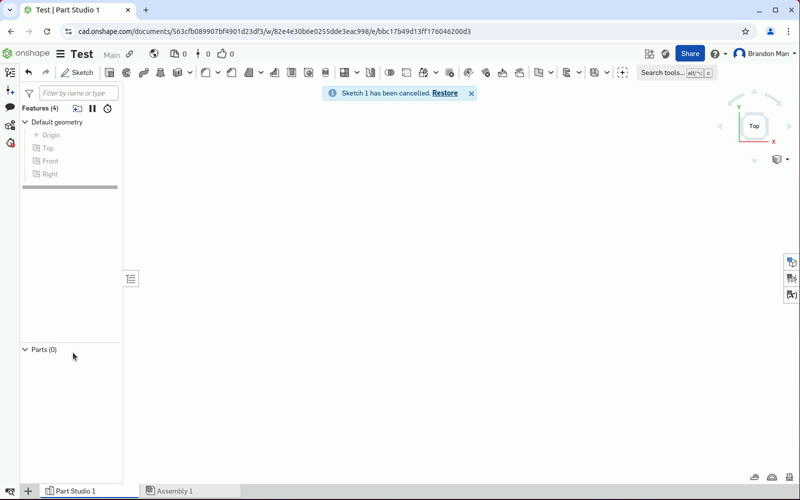
key(space)
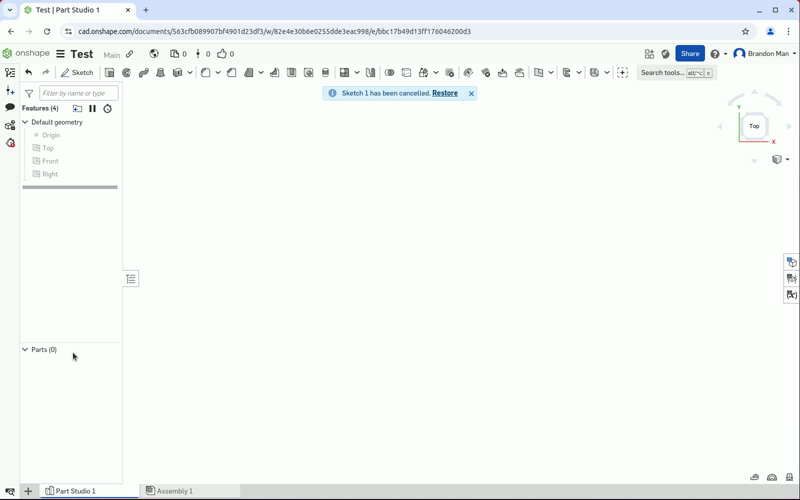
key_down(shift)
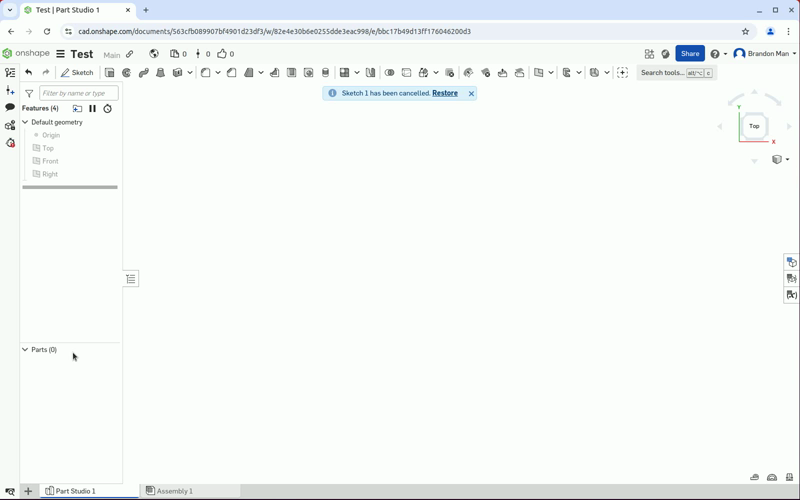
key(up)
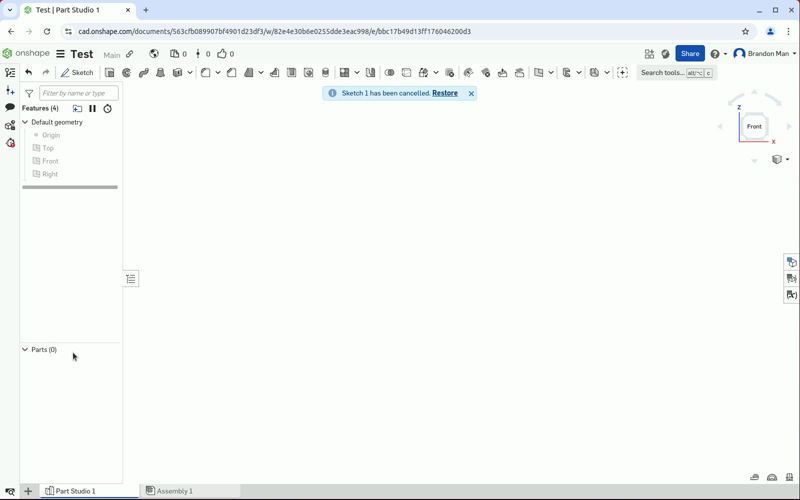
key_up(shift)
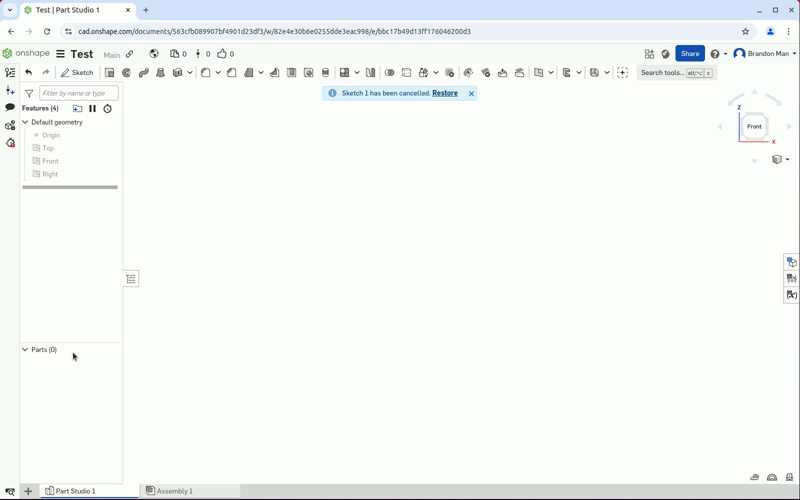
mouse_move(73, 352)
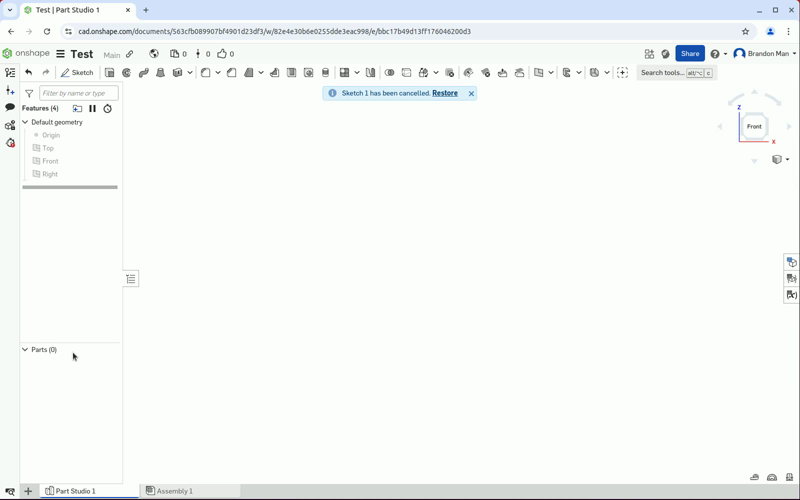
key(shift+y)
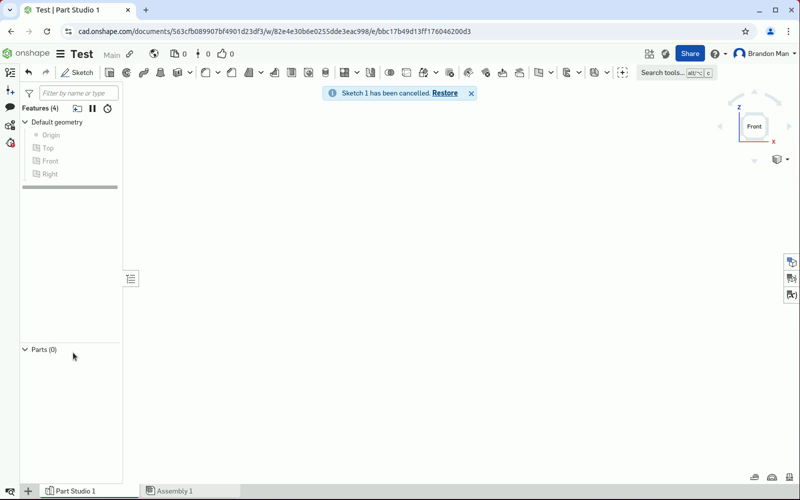
key(shift+s)
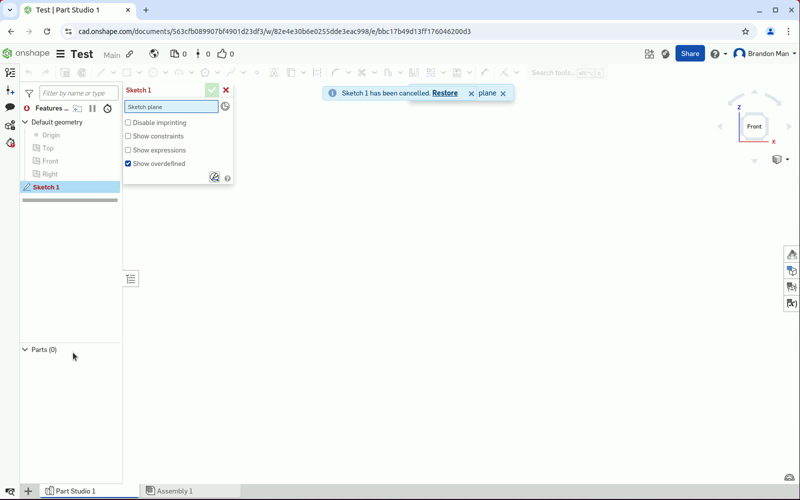
mouse_move(73, 163)
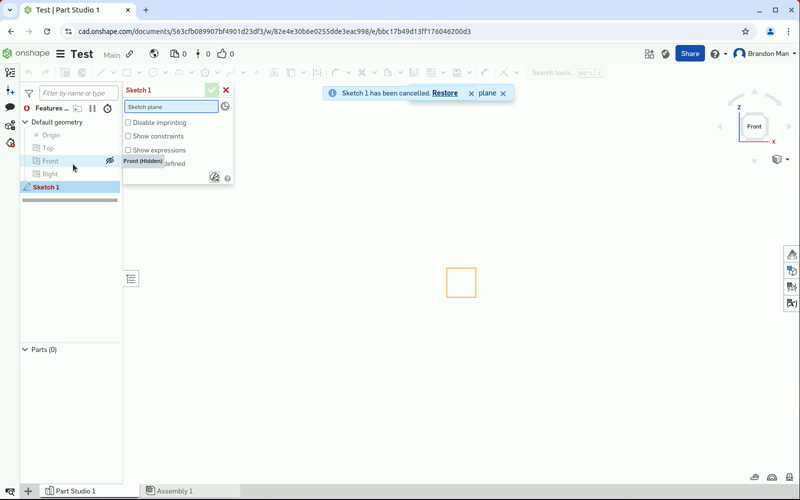
click(73, 163)
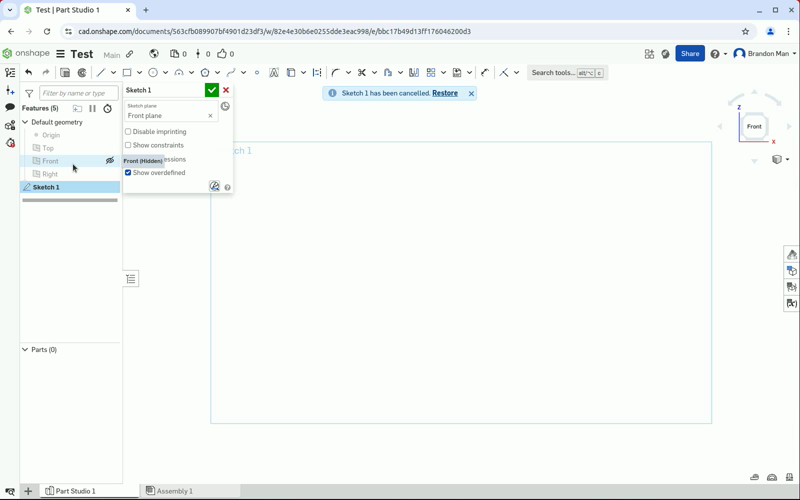
mouse_move(73, 352)
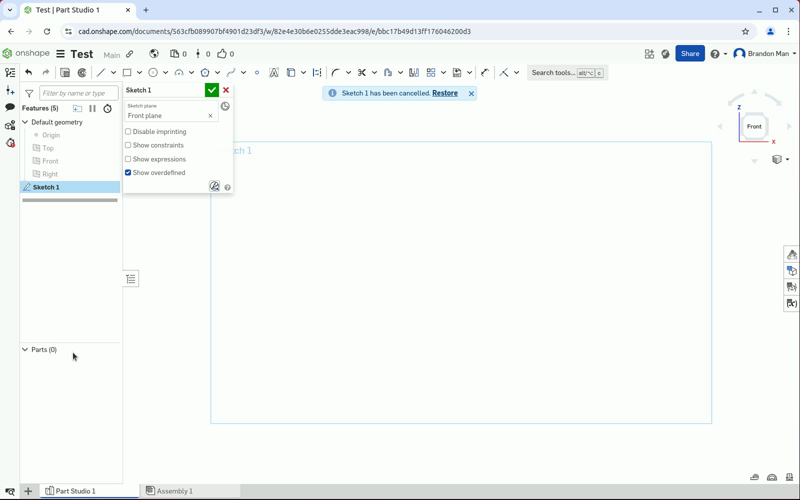
key(y)
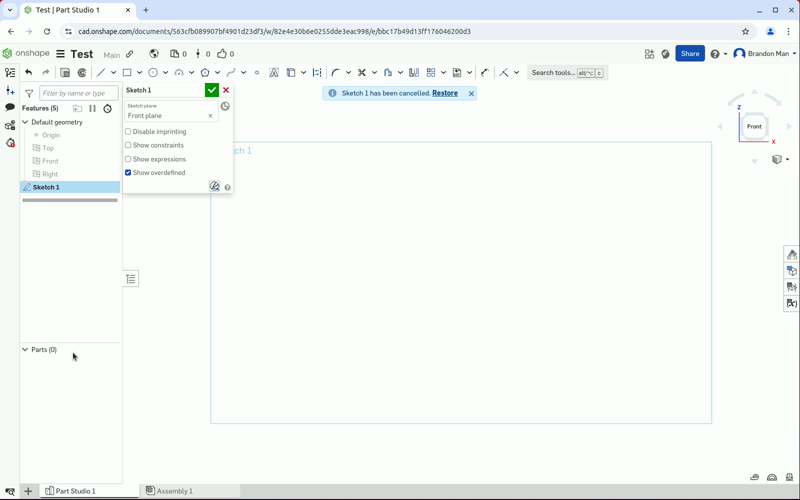
key(l)
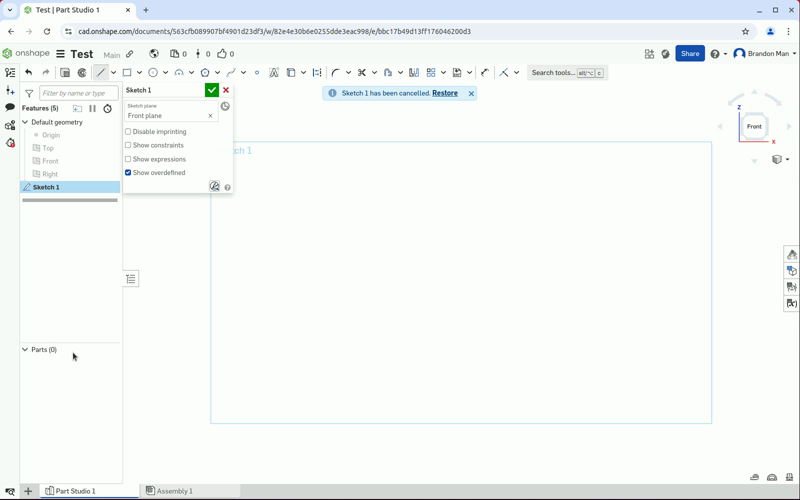
key_down(shift)
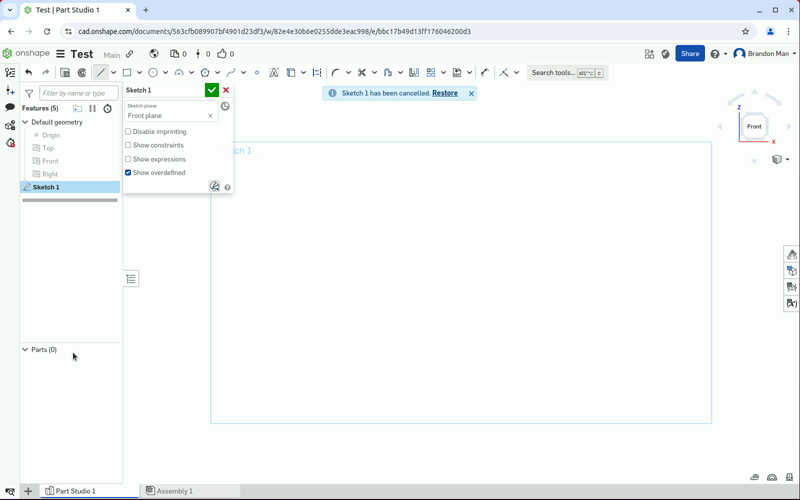
mouse_move(348, 383)
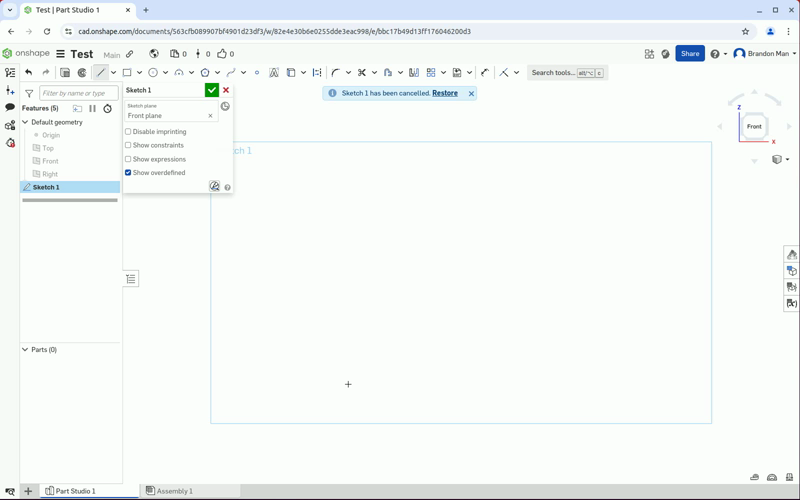
click(348, 383)
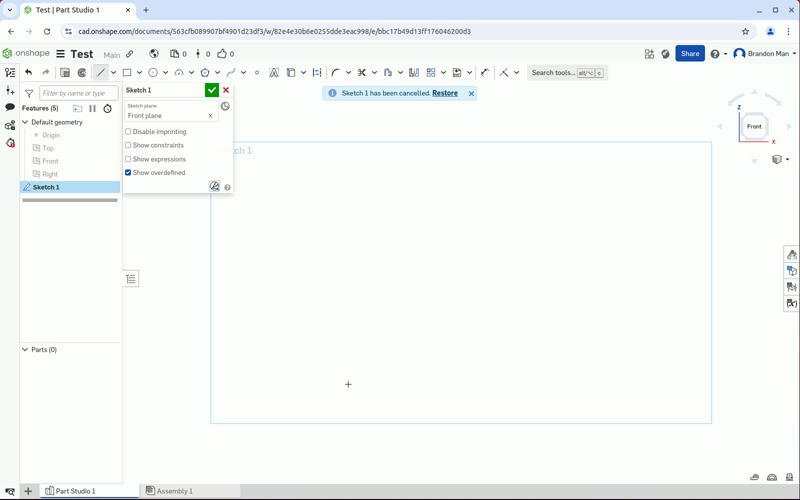
key_up(shift)
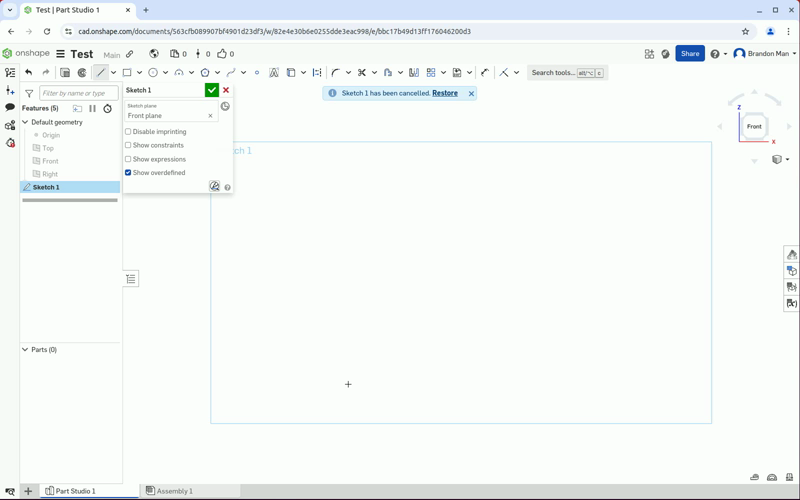
key_down(shift)
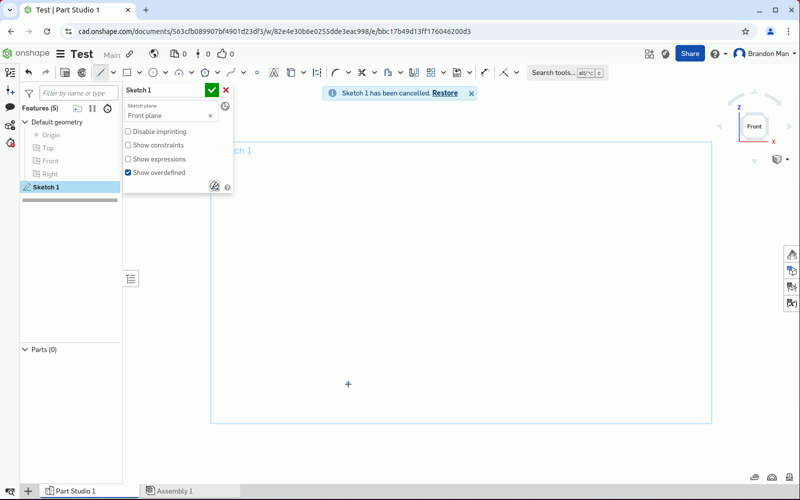
mouse_move(572, 383)
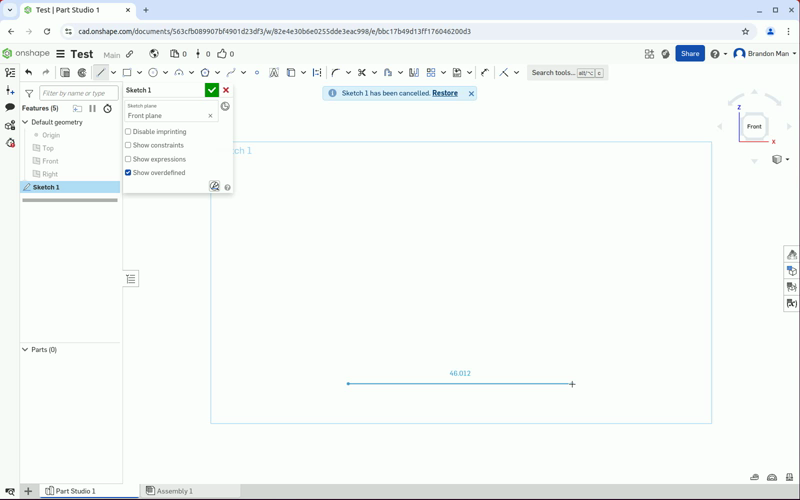
click(572, 383)
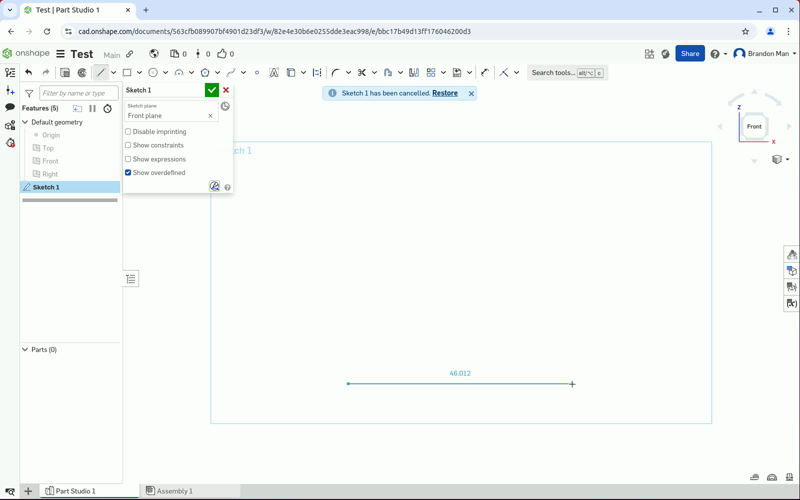
key_up(shift)
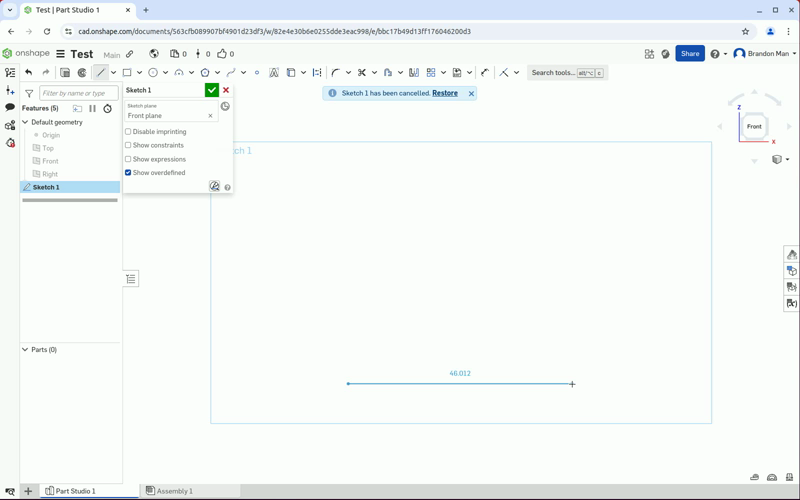
key_down(shift)
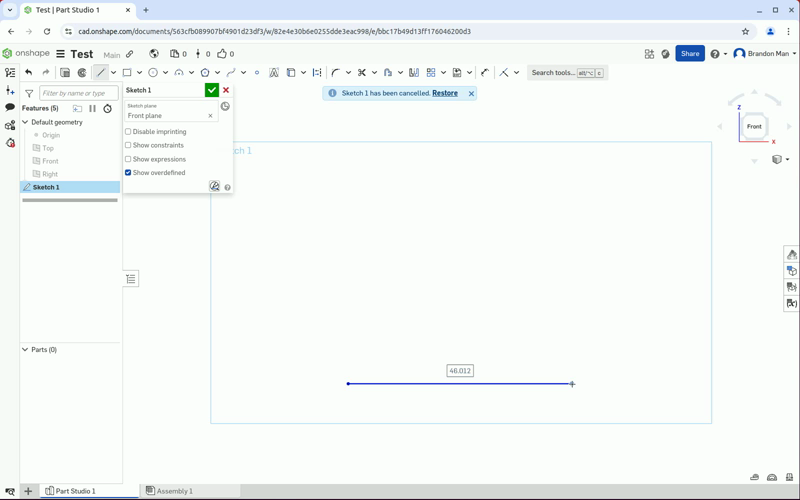
mouse_move(572, 320)
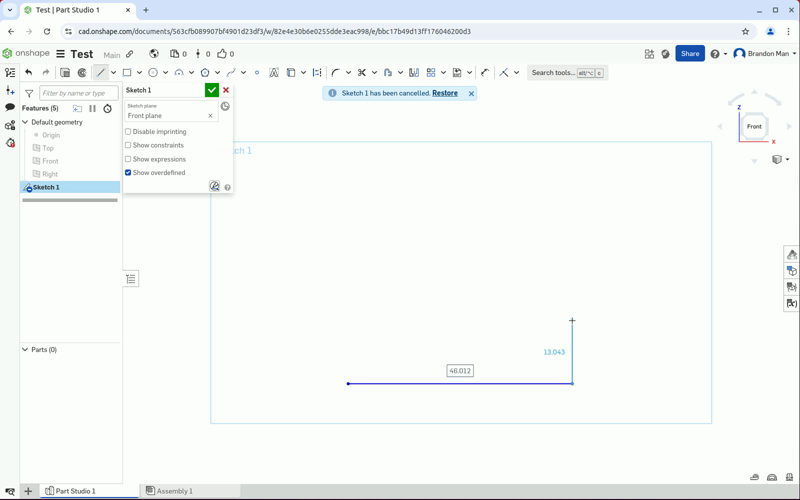
click(572, 320)
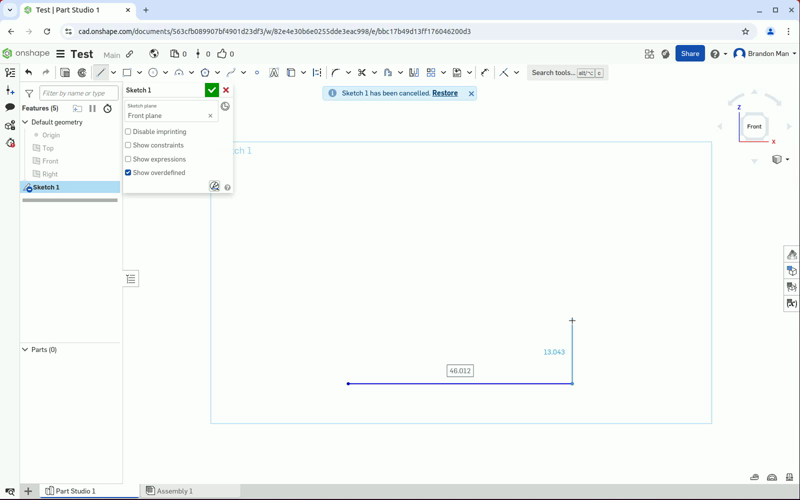
key_up(shift)
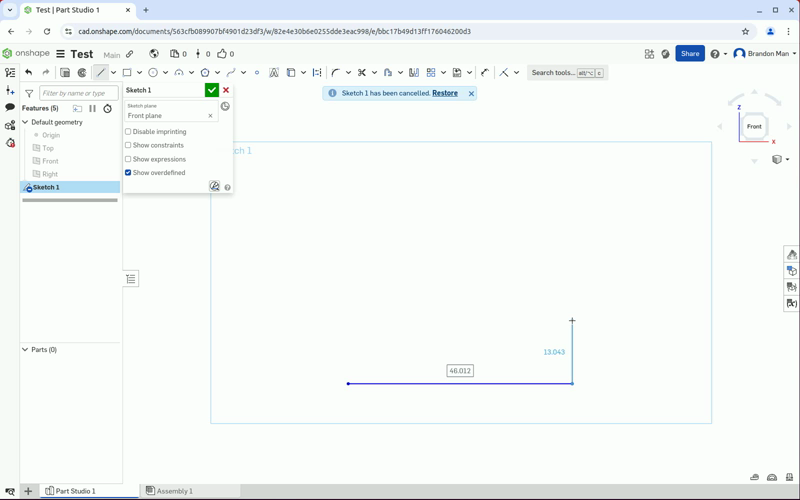
key_down(shift)
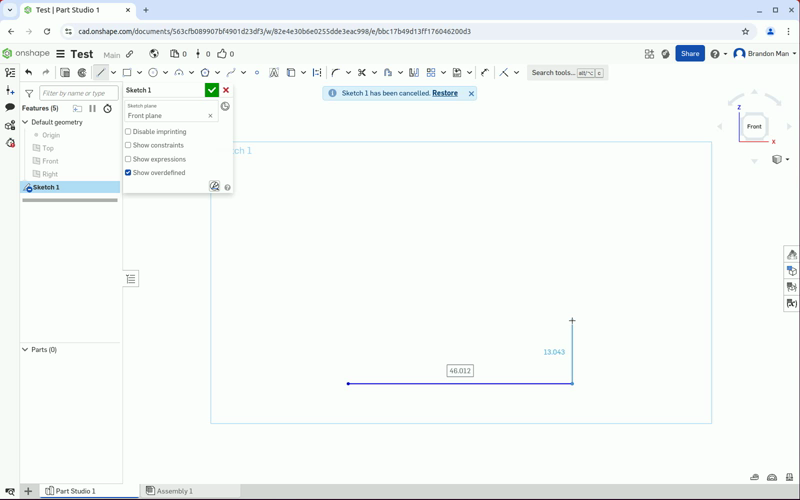
mouse_move(589, 320)
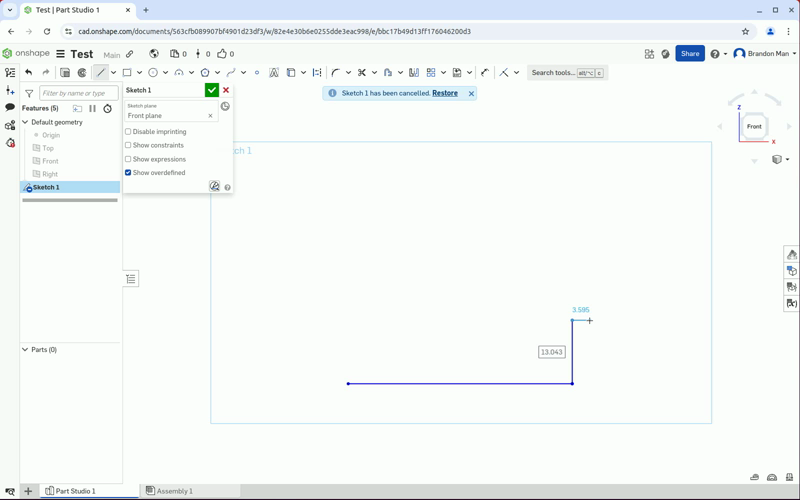
mouse_move(534, 320)
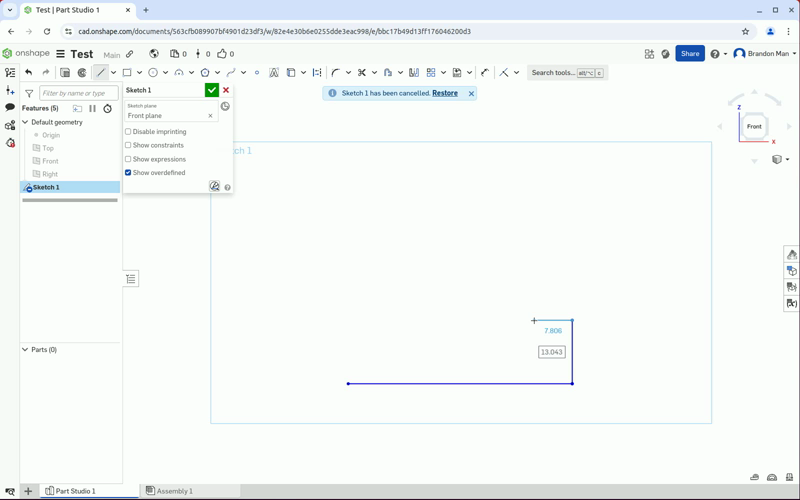
click(534, 320)
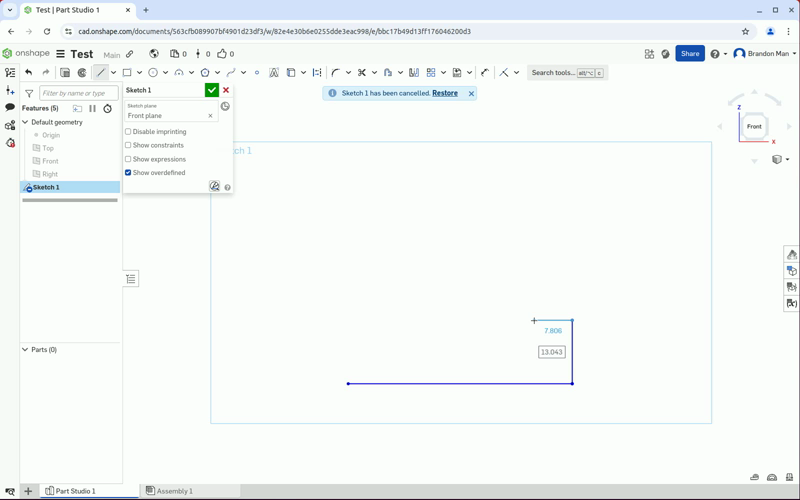
key_up(shift)
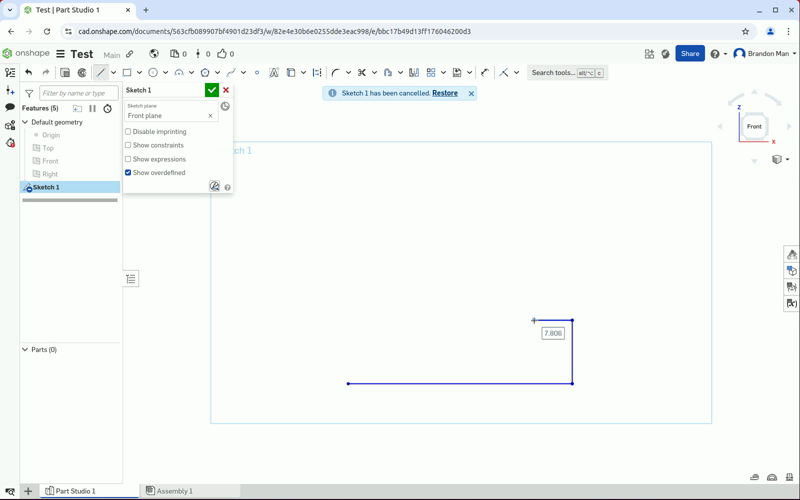
key_down(shift)
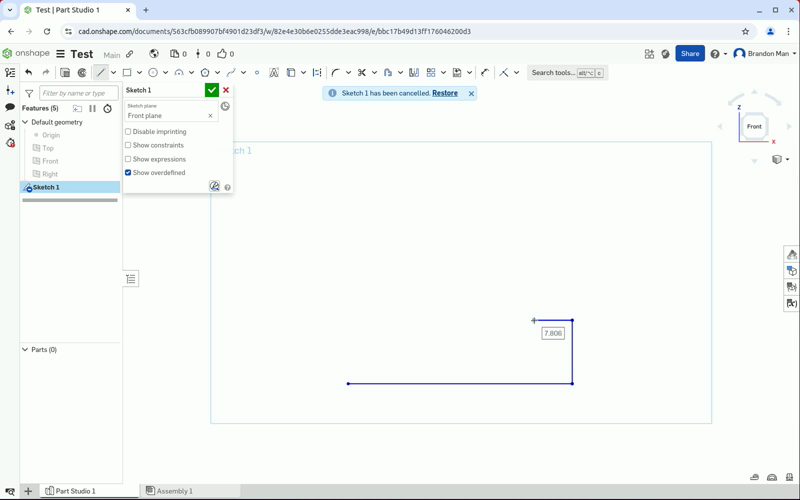
mouse_move(386, 320)
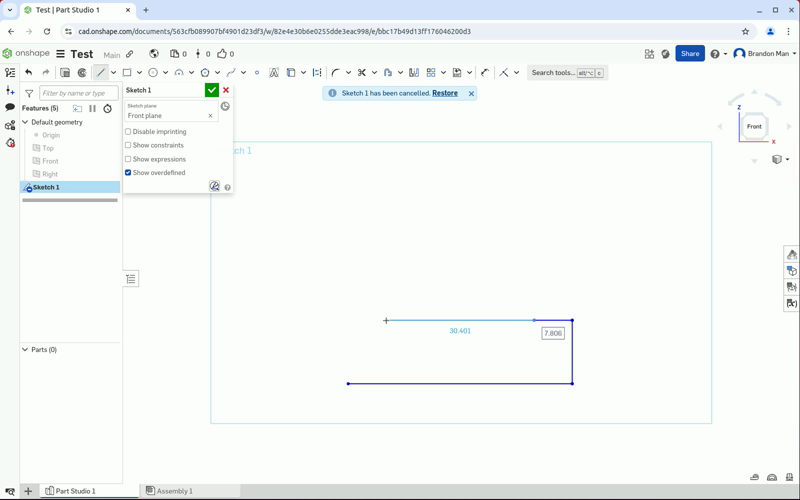
click(386, 320)
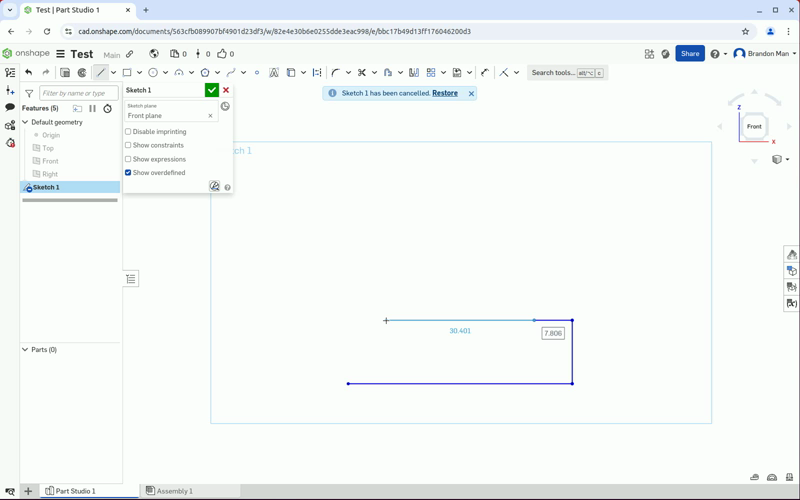
key_up(shift)
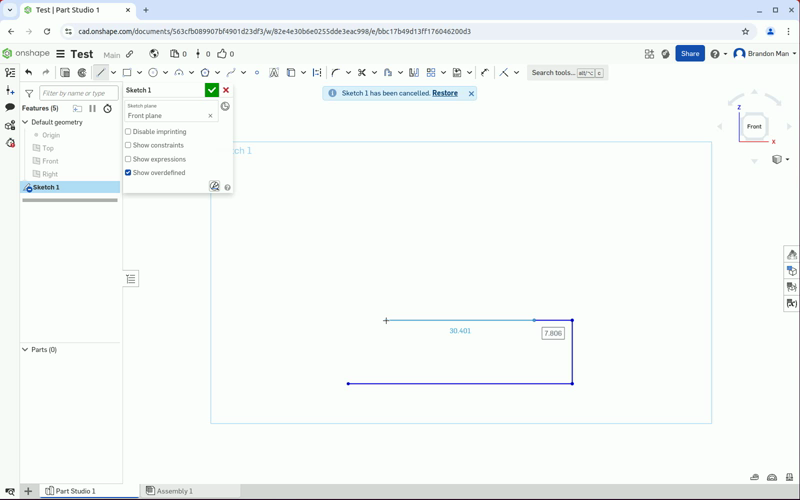
key_down(shift)
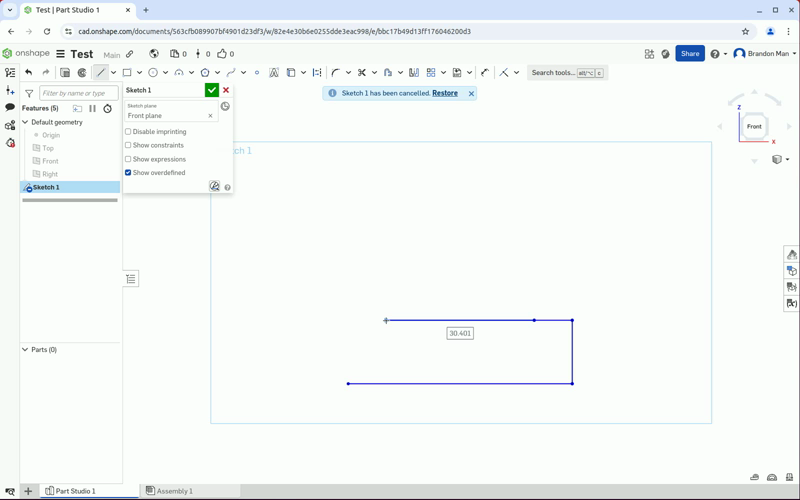
mouse_move(416, 320)
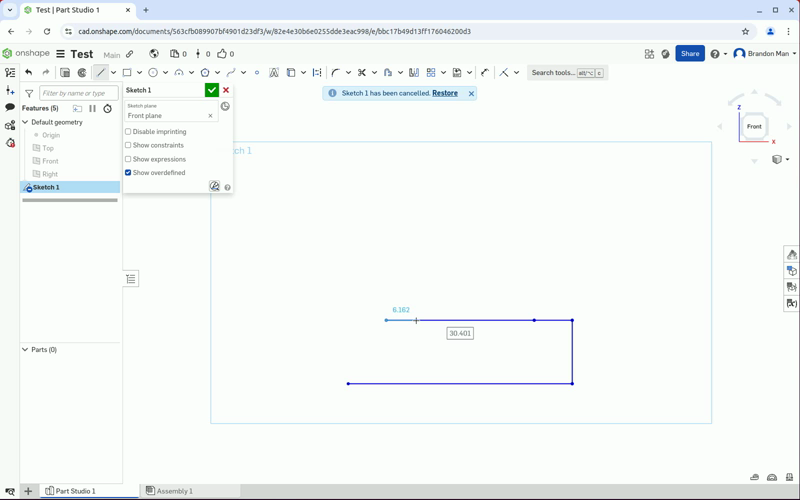
mouse_move(348, 320)
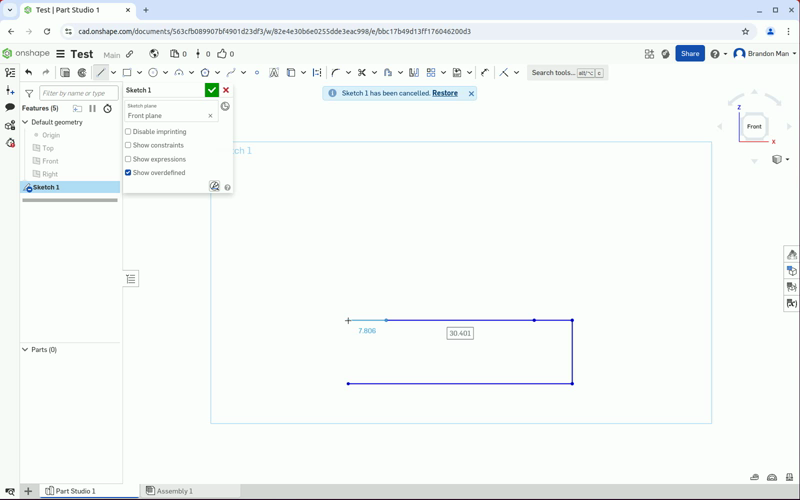
click(348, 320)
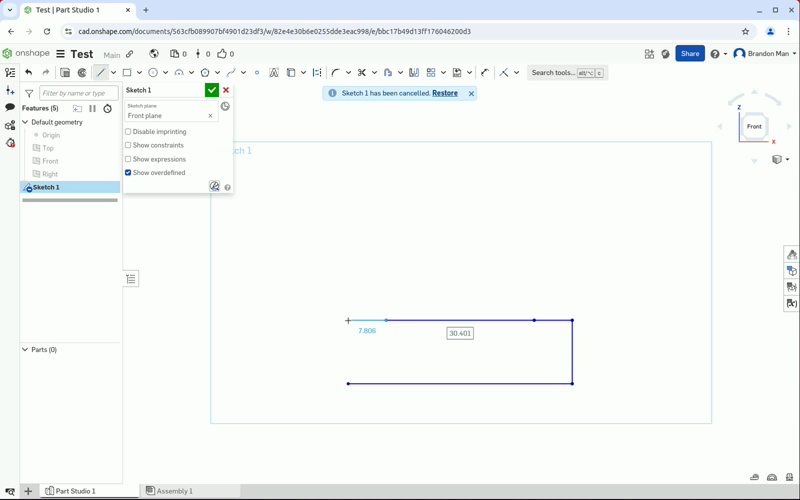
key_up(shift)
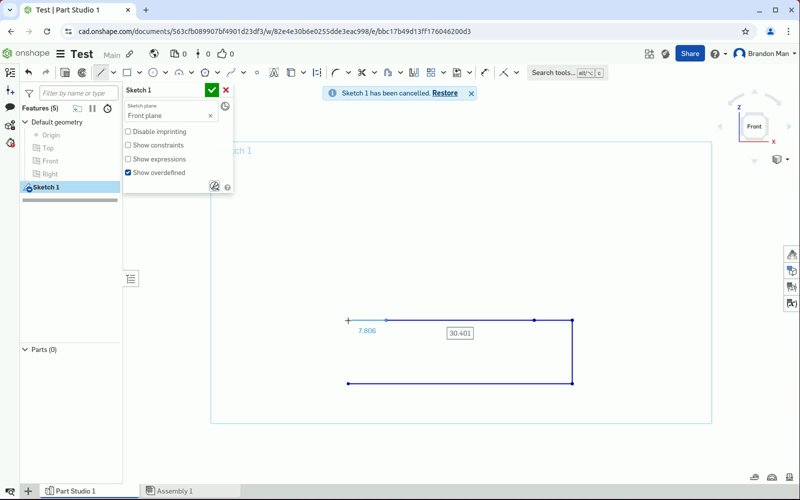
key_down(shift)
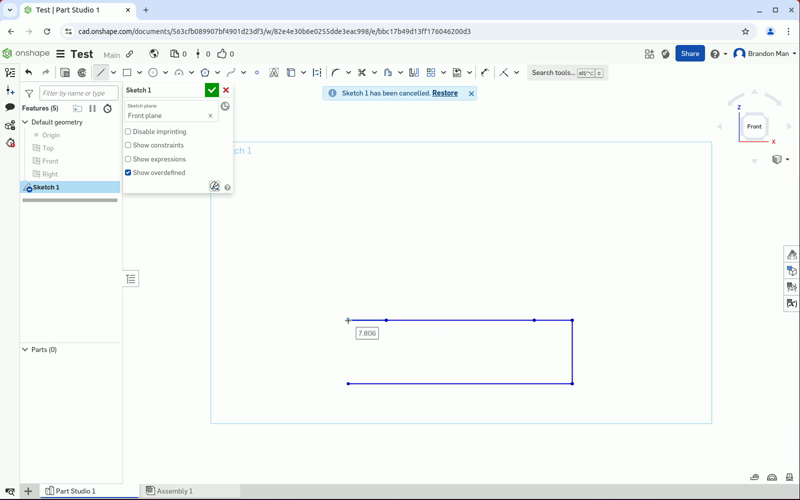
mouse_move(348, 383)
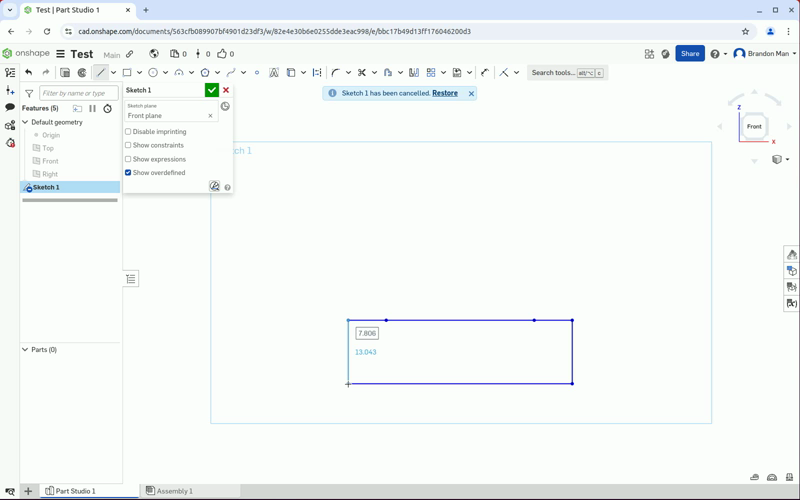
key_up(shift)
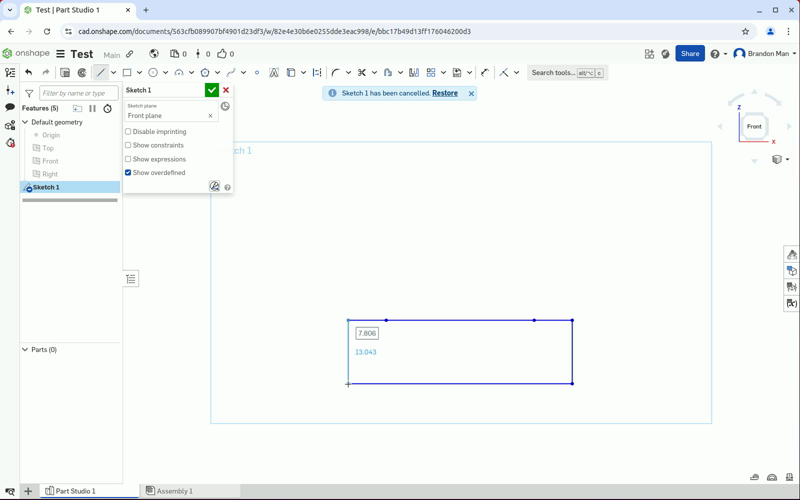
click(348, 383)
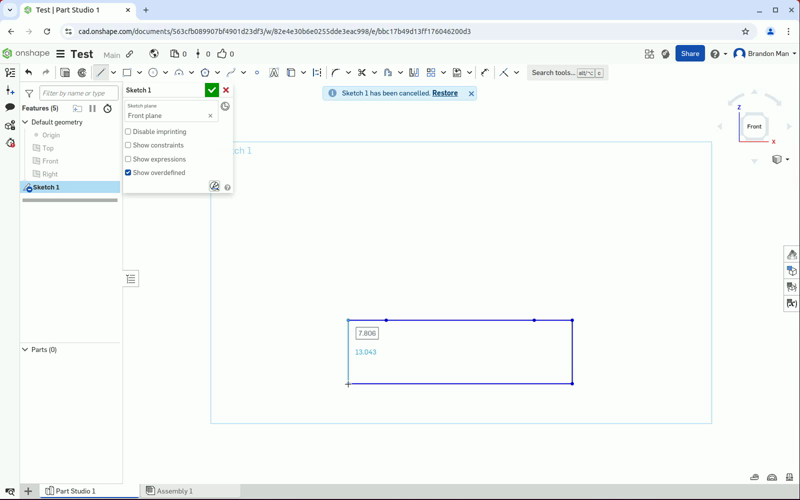
key(esc)
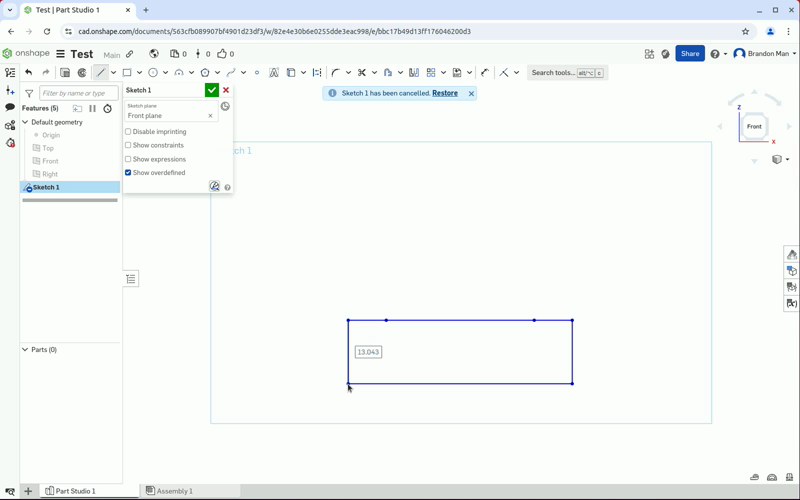
mouse_move(362, 343)
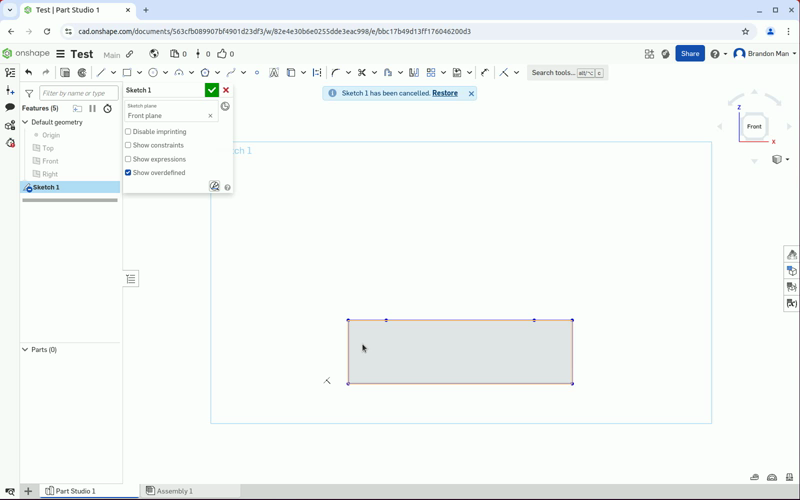
click(362, 343)
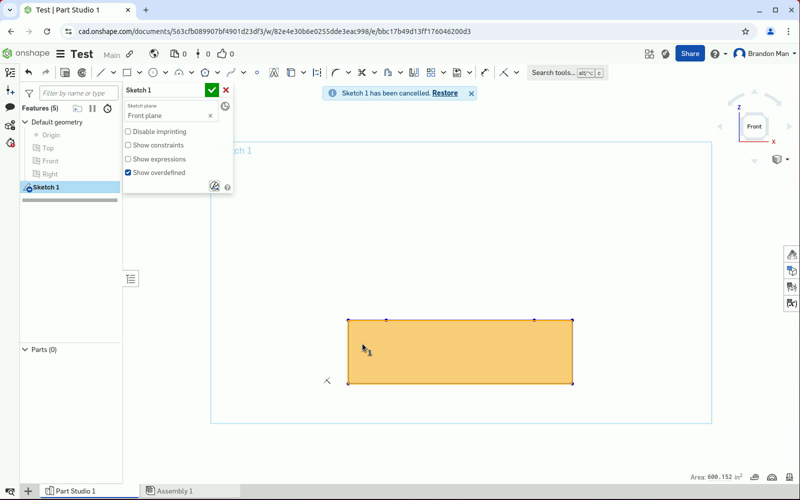
mouse_move(73, 352)
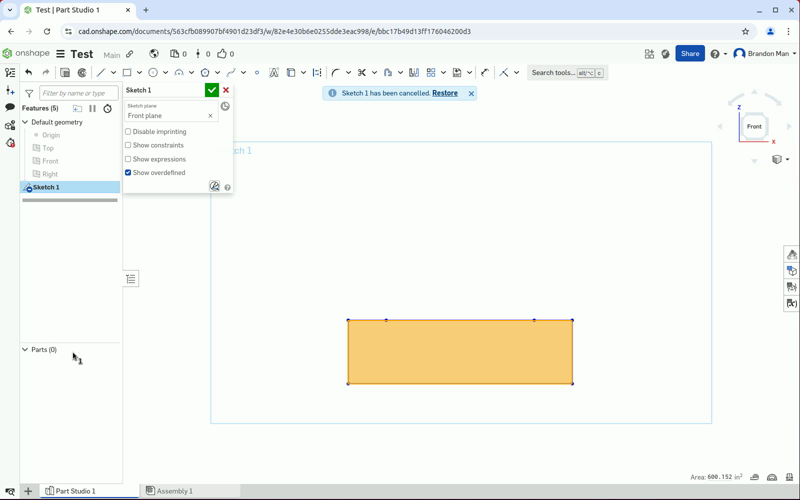
key(shift+y)
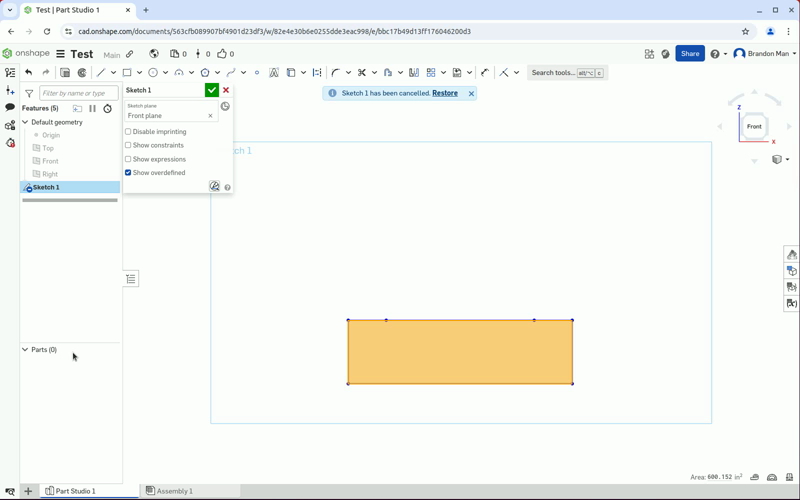
key(shift+e)
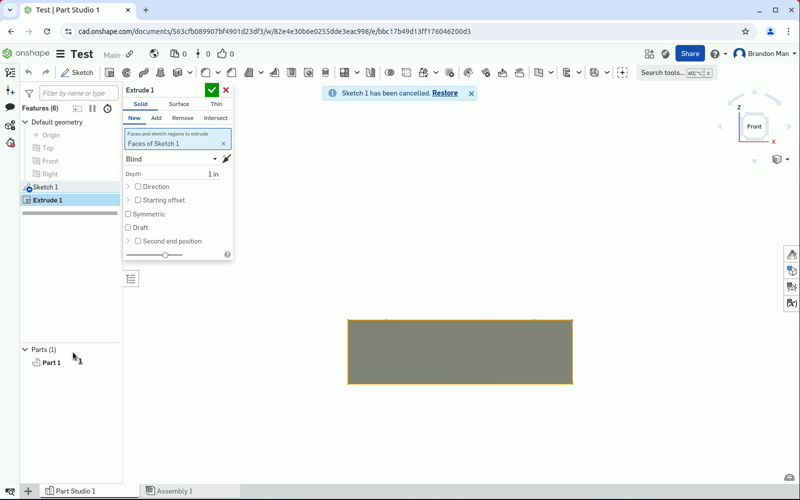
mouse_move(143, 106)
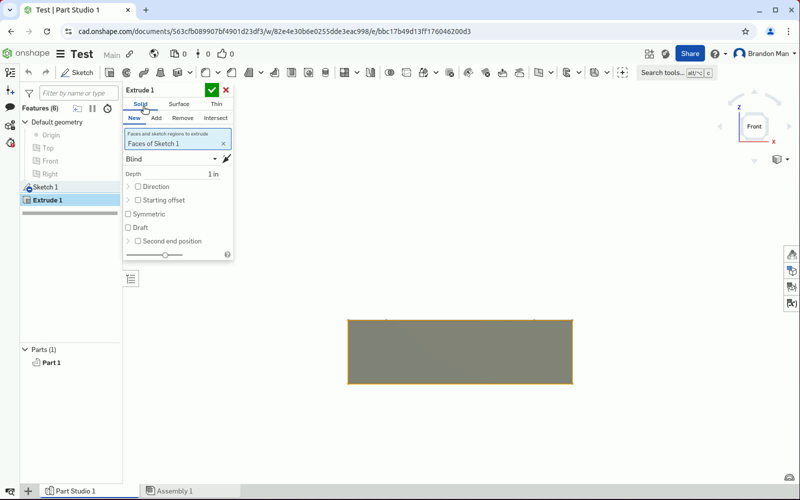
click(143, 106)
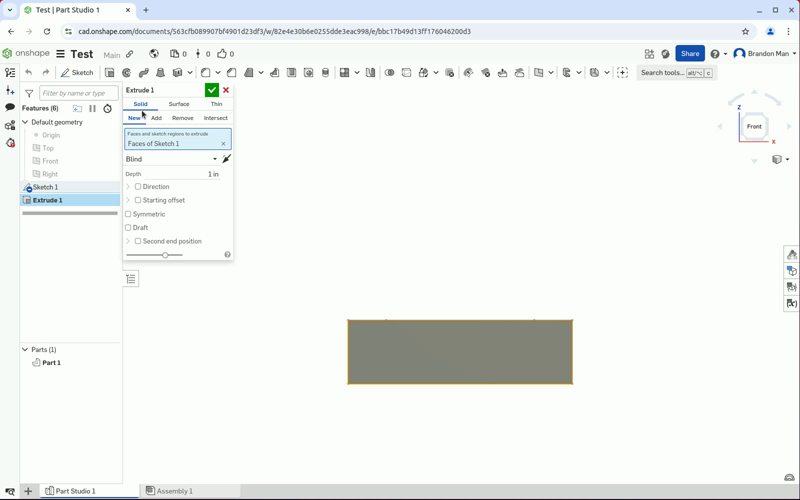
mouse_move(137, 120)
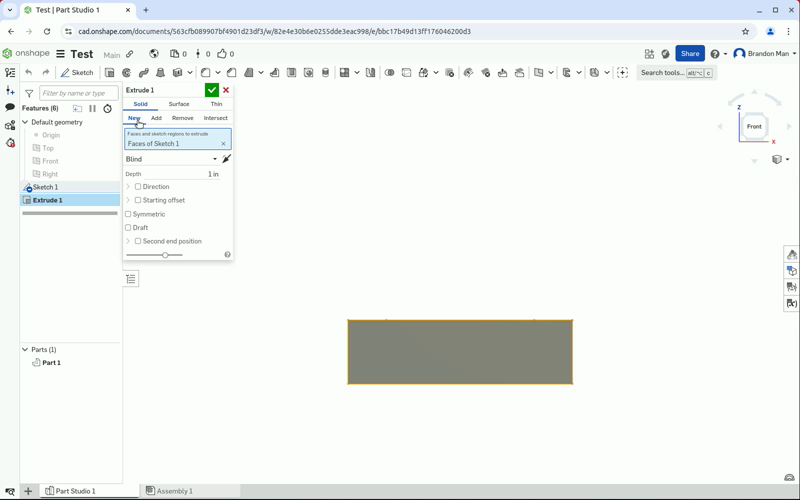
click(137, 120)
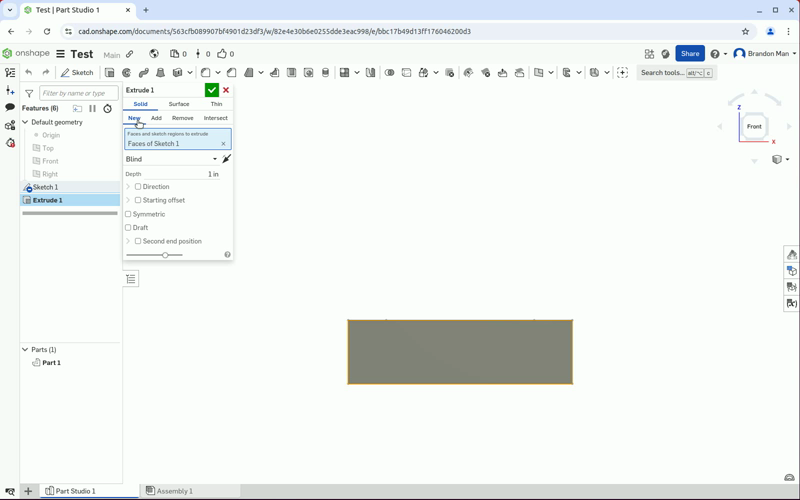
key(tab, 4)
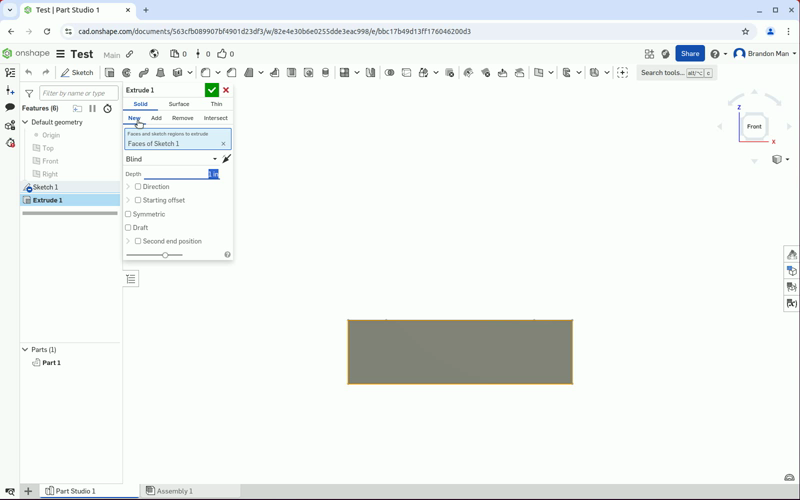
text(18.775)
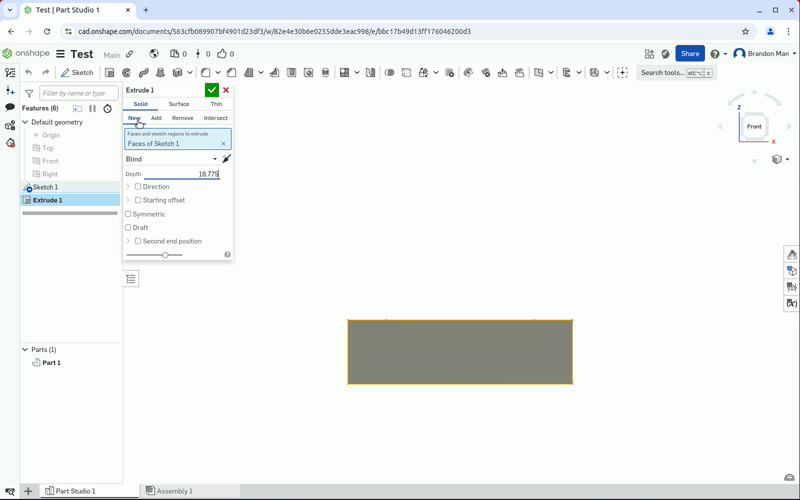
key(tab, 3)
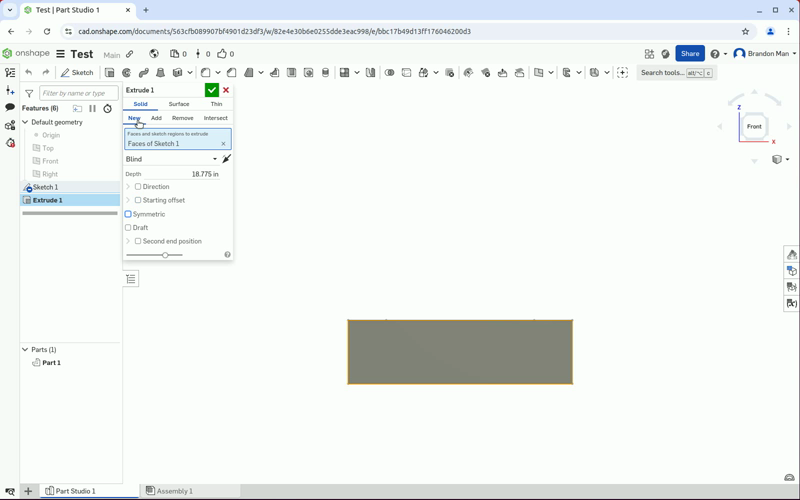
key(tab, 2)
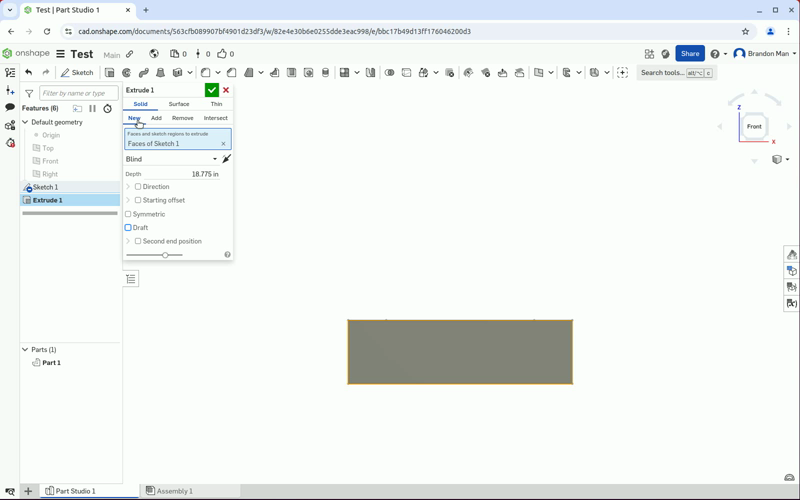
key(space)
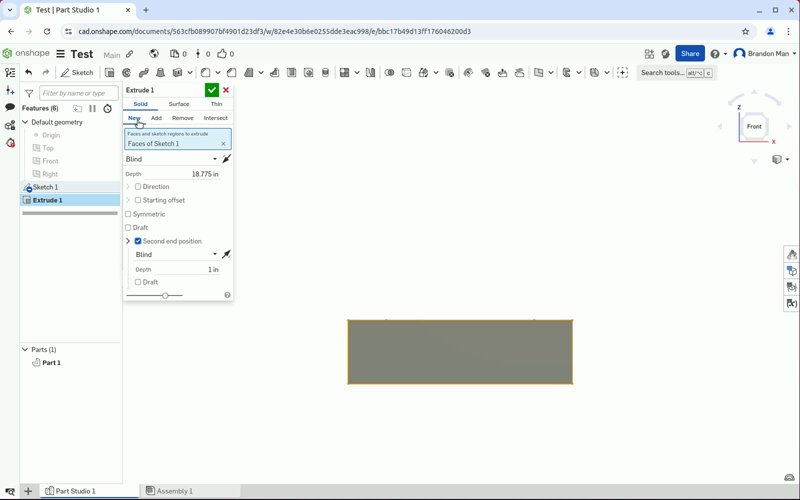
key(tab, 3)
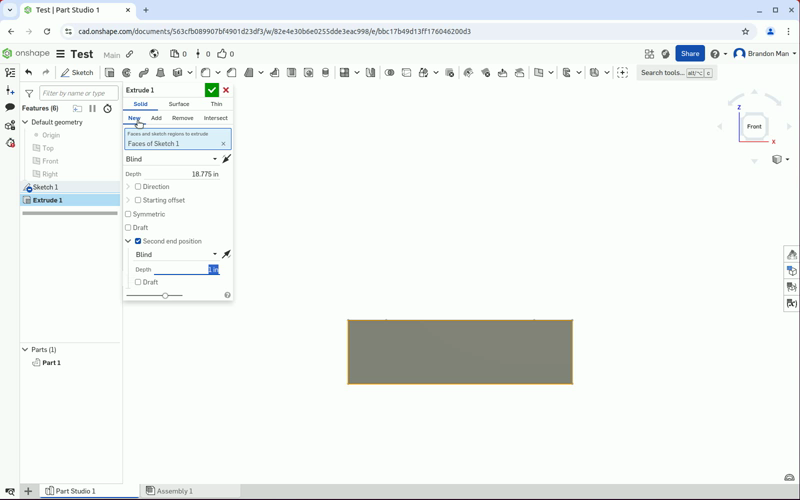
text(18.775)
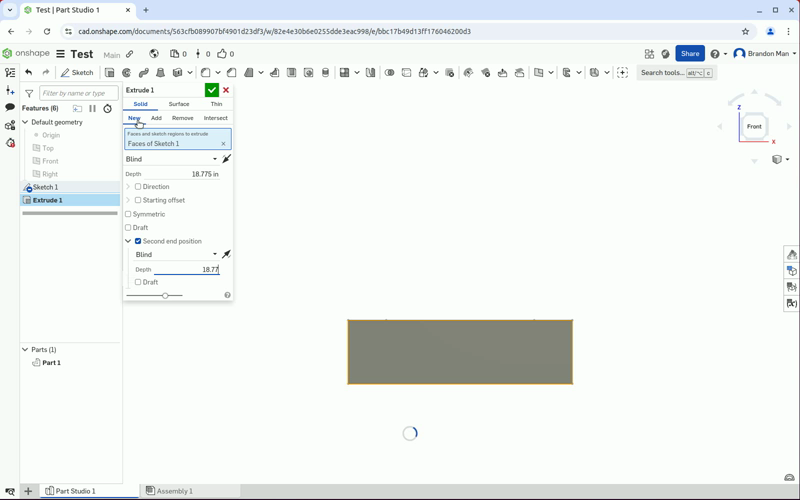
key(enter)
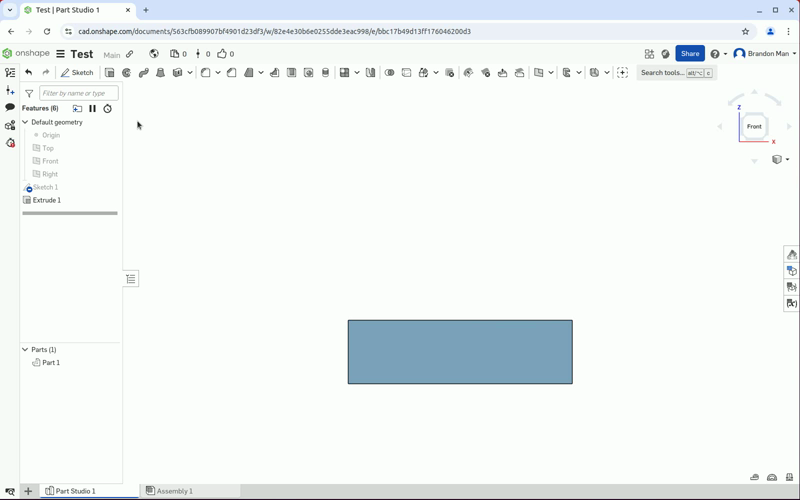
key(shift+h)
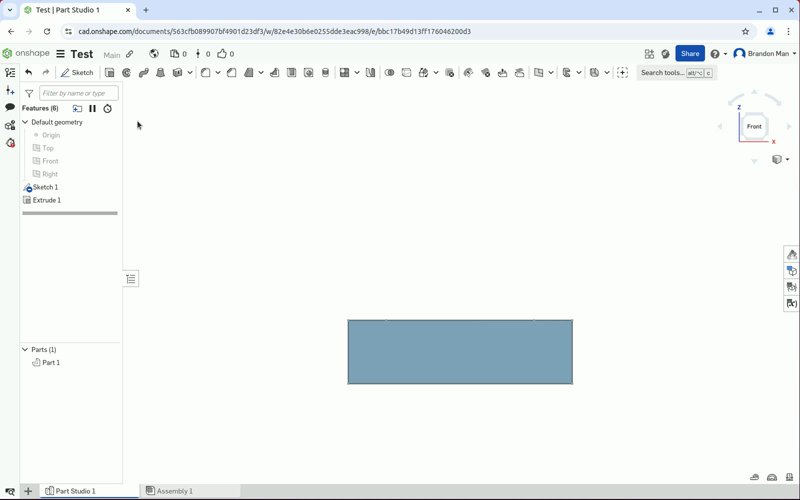
key(shift+h)
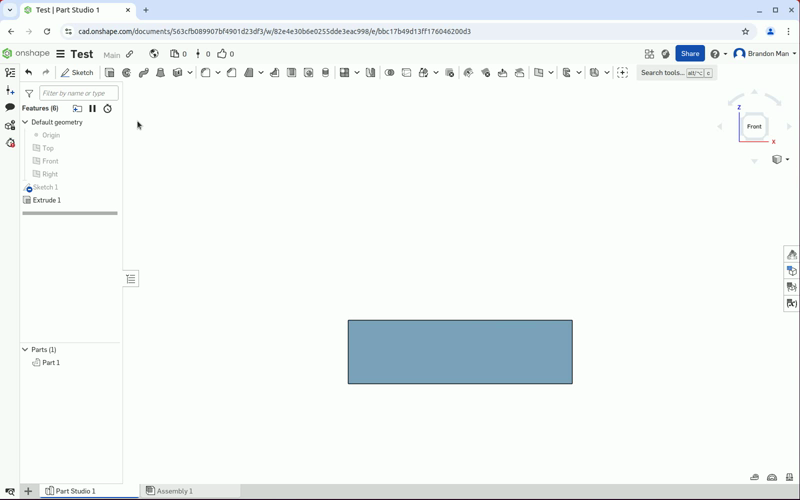
mouse_move(73, 189)
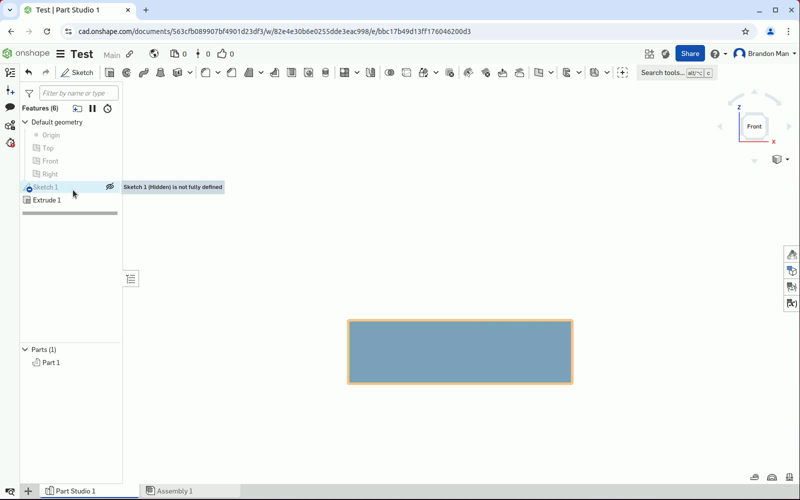
click(73, 189)
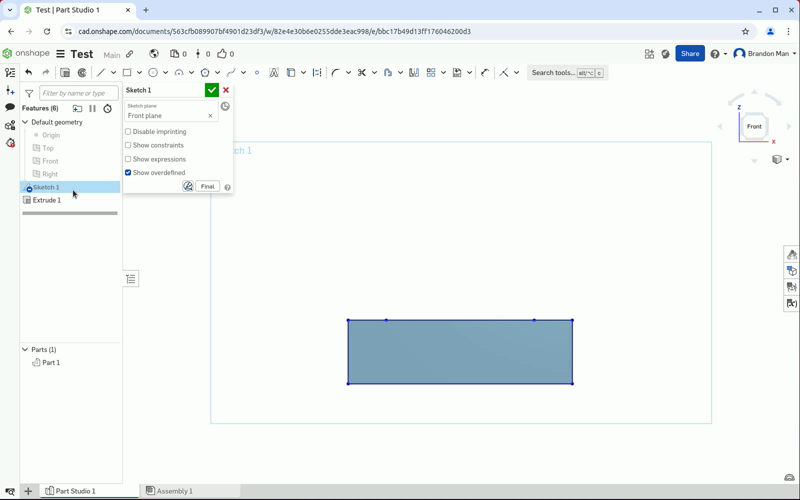
mouse_move(229, 92)
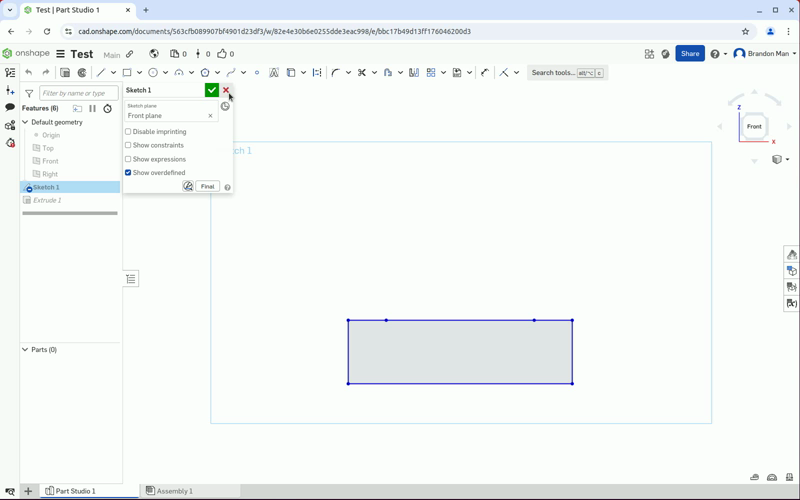
click(229, 92)
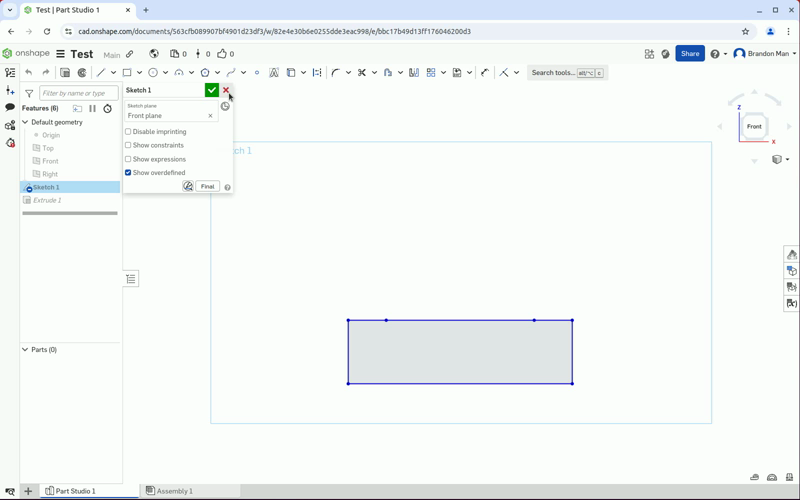
key(shift+s)
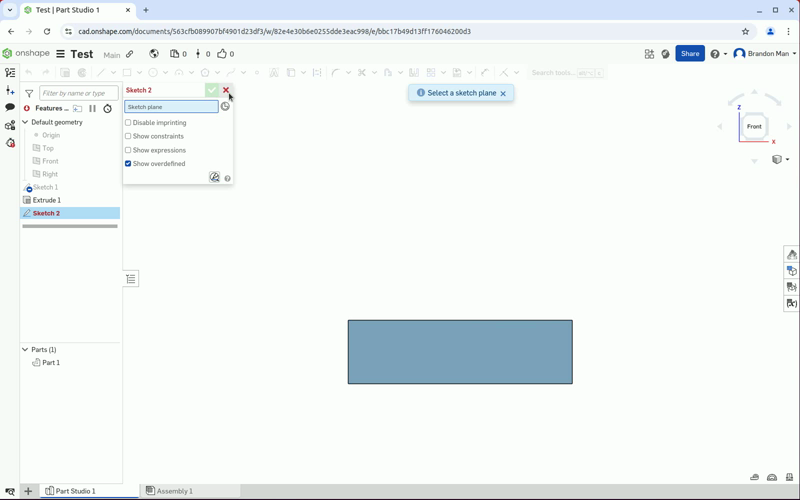
mouse_move(73, 163)
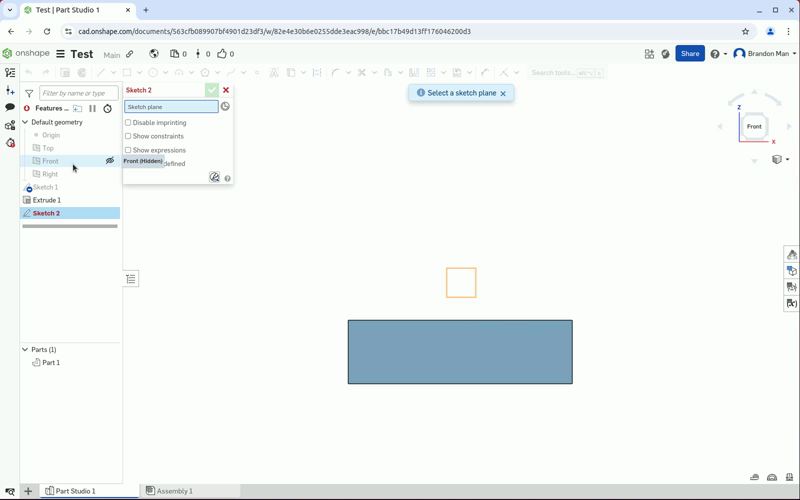
click(73, 163)
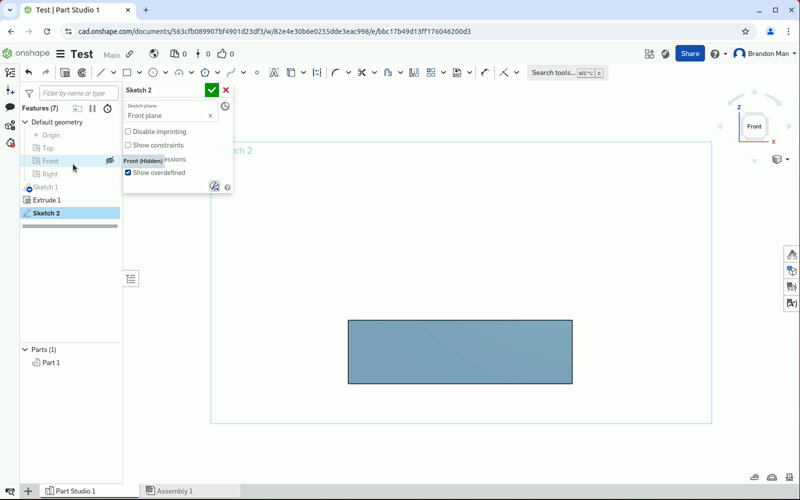
mouse_move(73, 352)
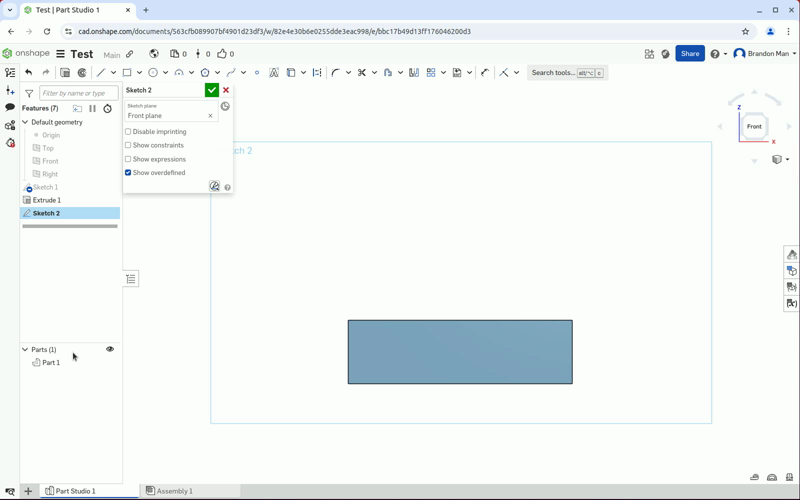
key(y)
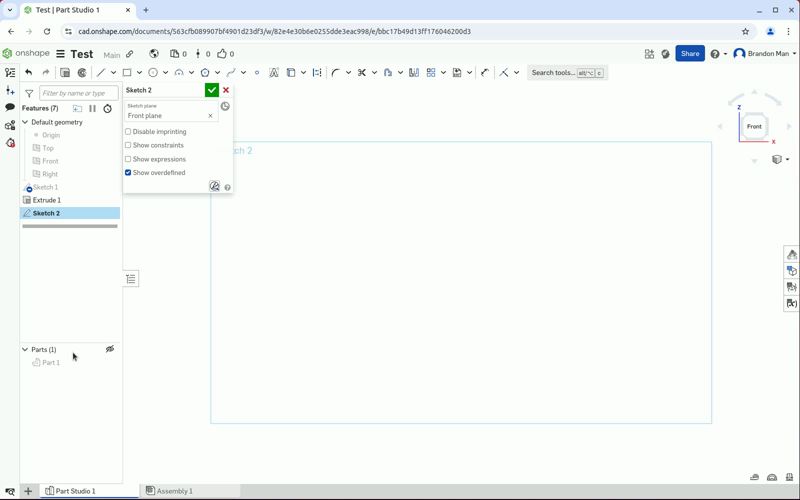
key(l)
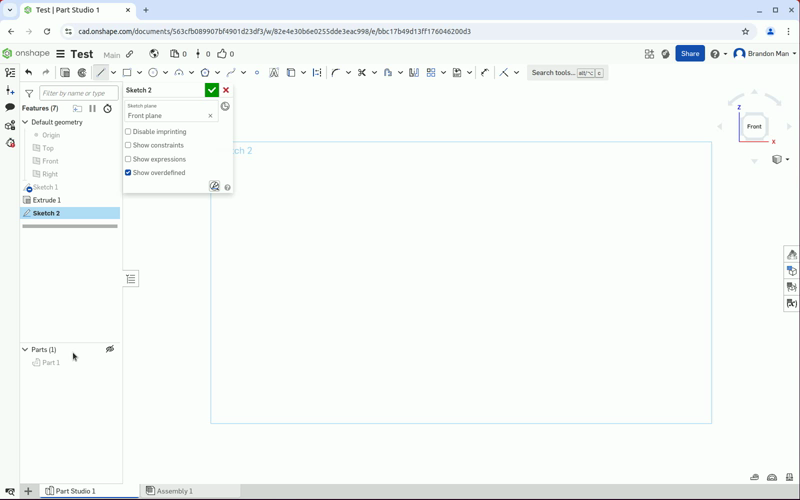
key_down(shift)
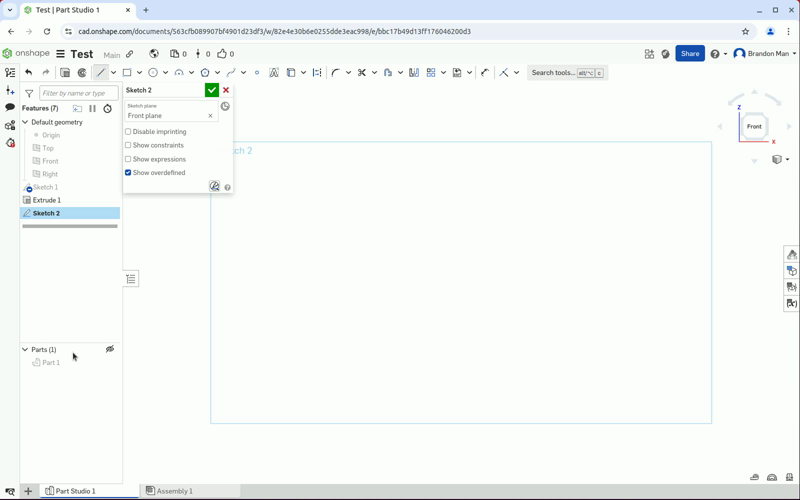
mouse_move(384, 320)
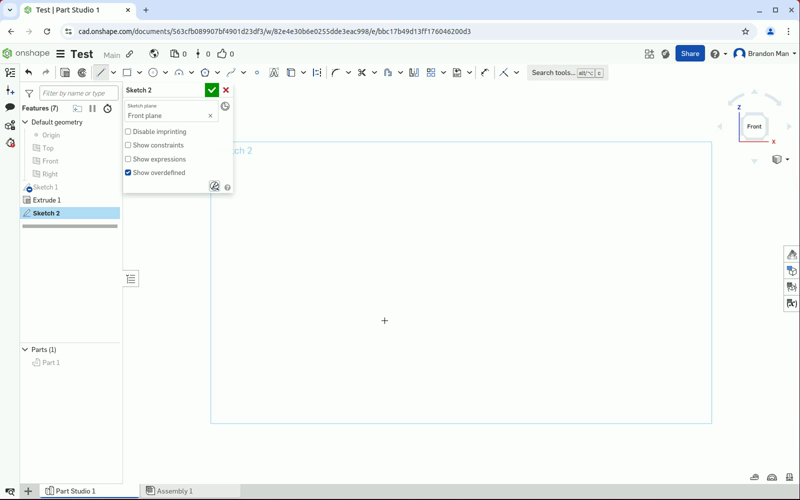
click(384, 320)
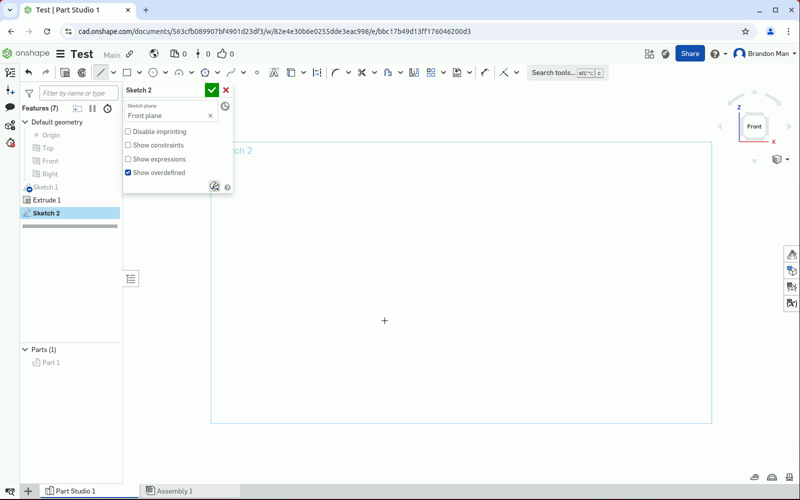
key_up(shift)
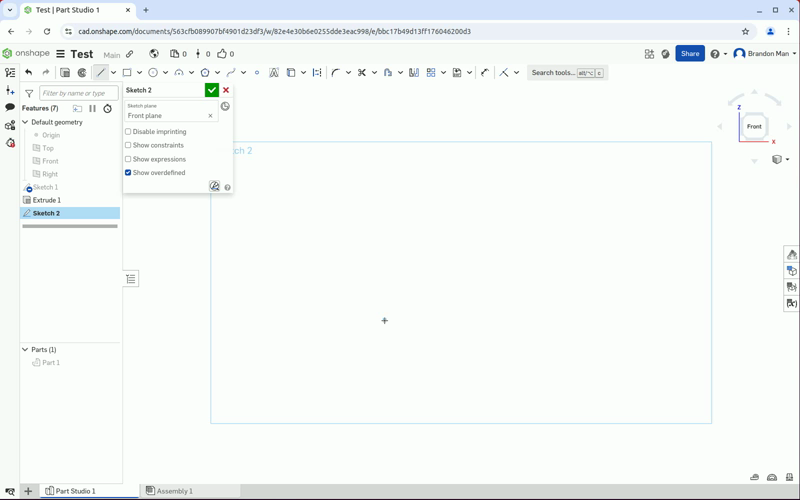
key_down(shift)
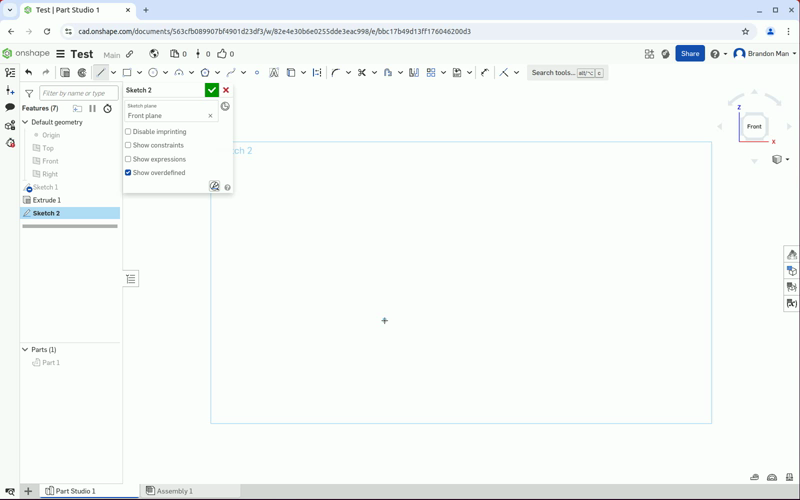
mouse_move(535, 320)
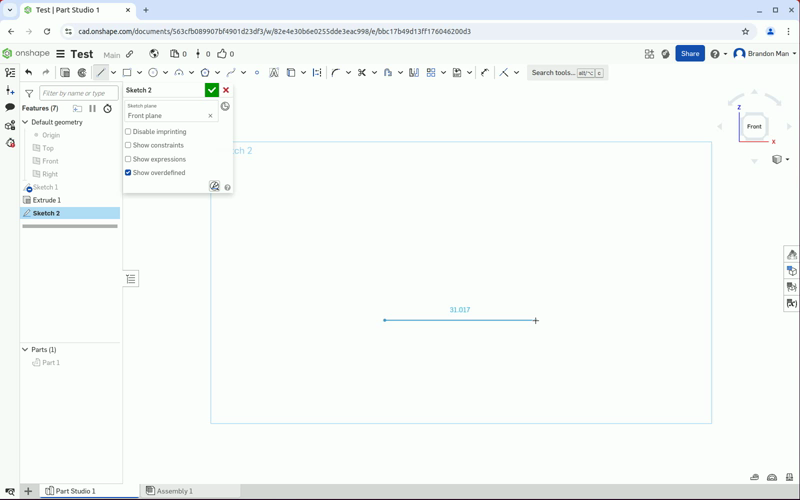
click(535, 320)
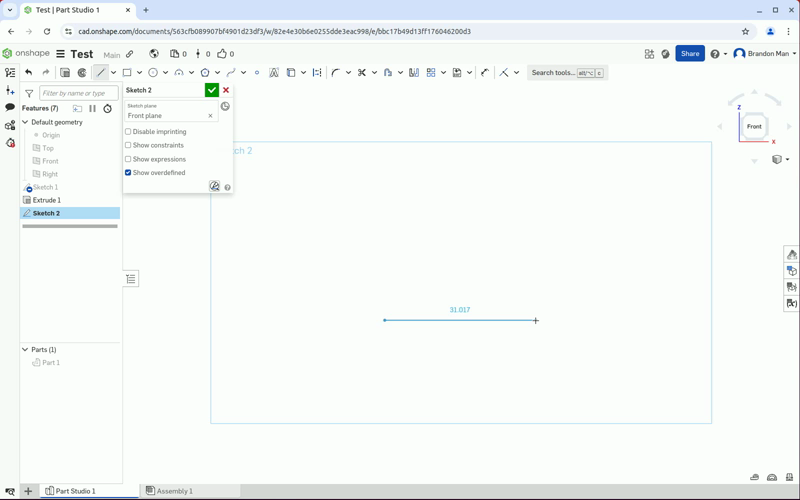
key_up(shift)
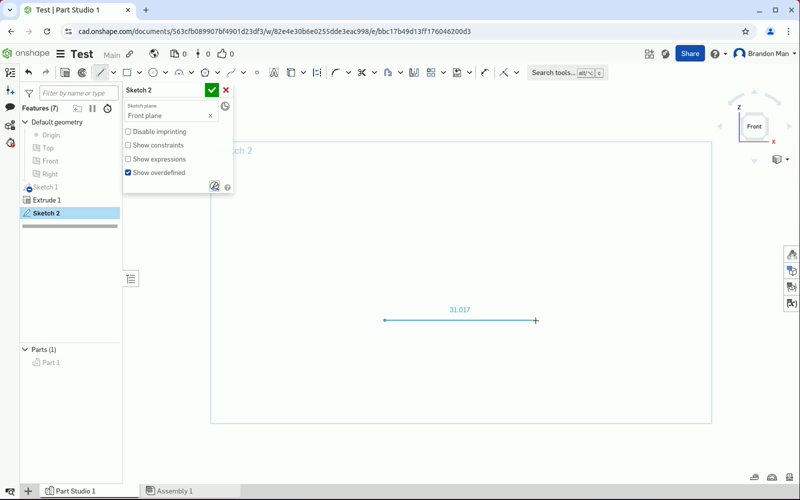
key_down(shift)
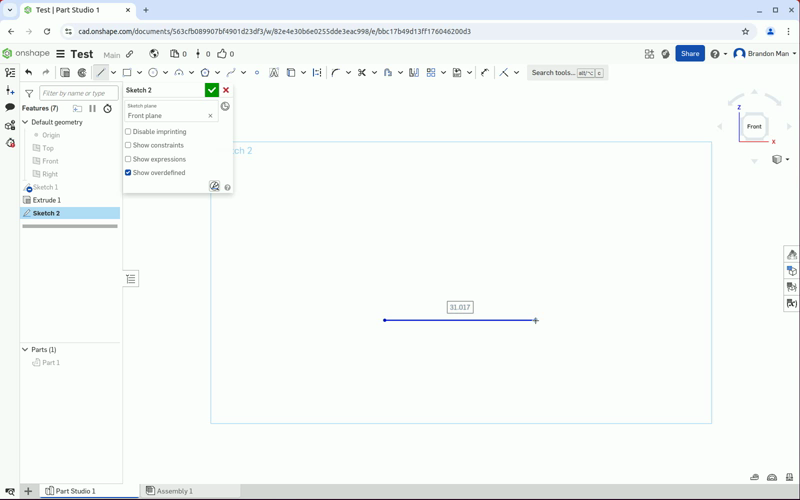
mouse_move(535, 249)
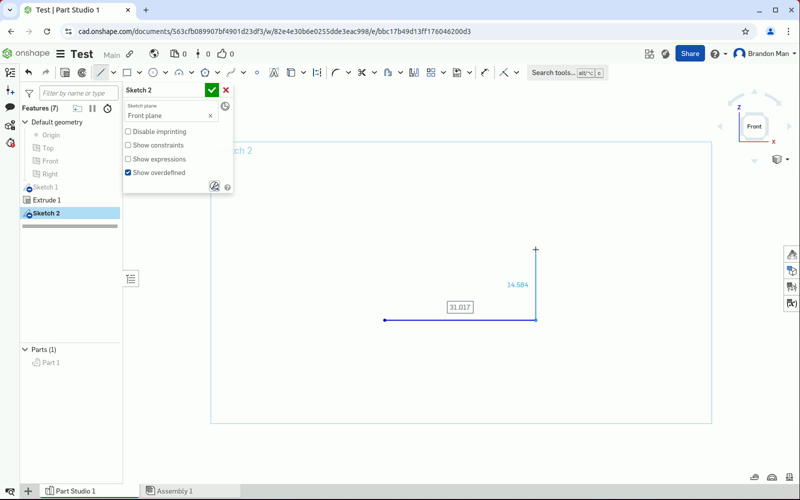
click(535, 249)
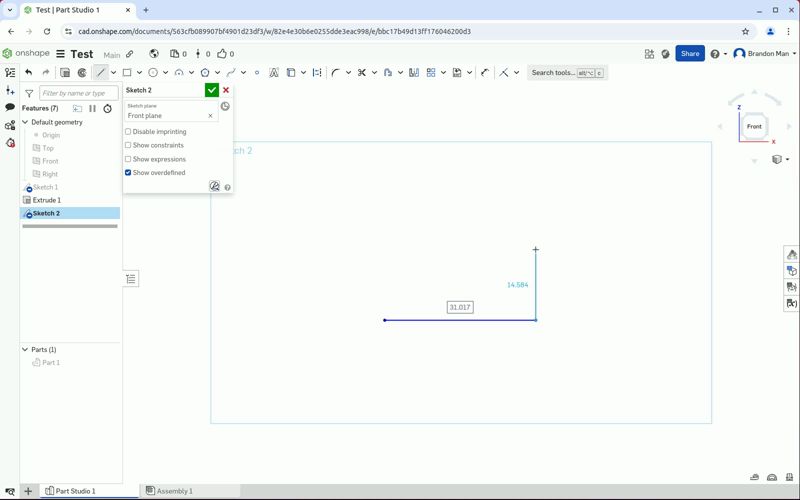
key_up(shift)
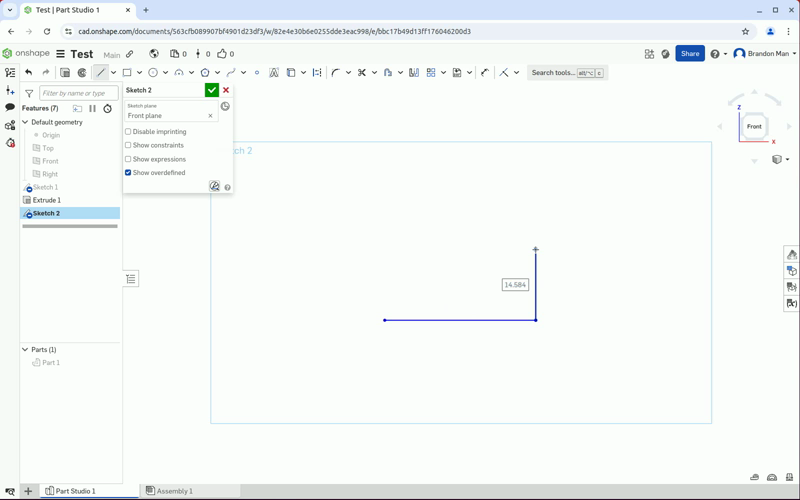
key_down(shift)
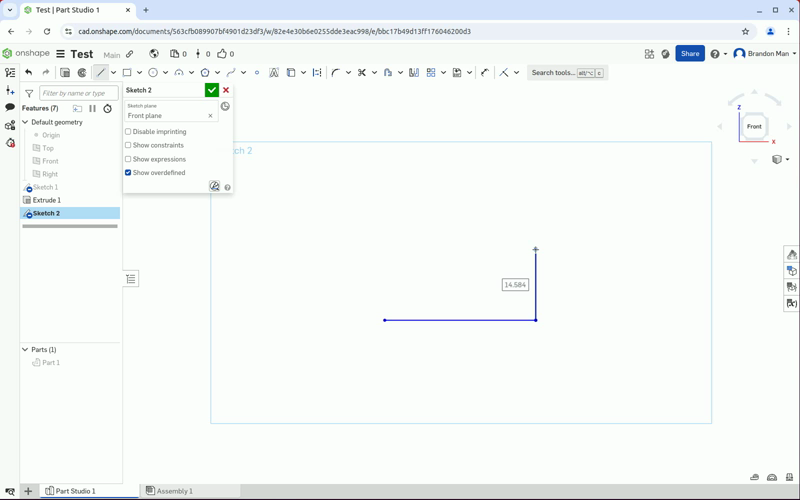
mouse_move(384, 249)
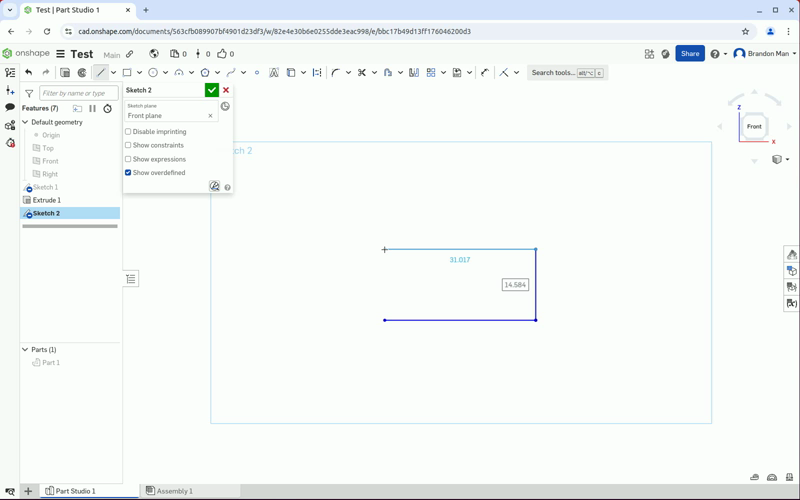
click(384, 249)
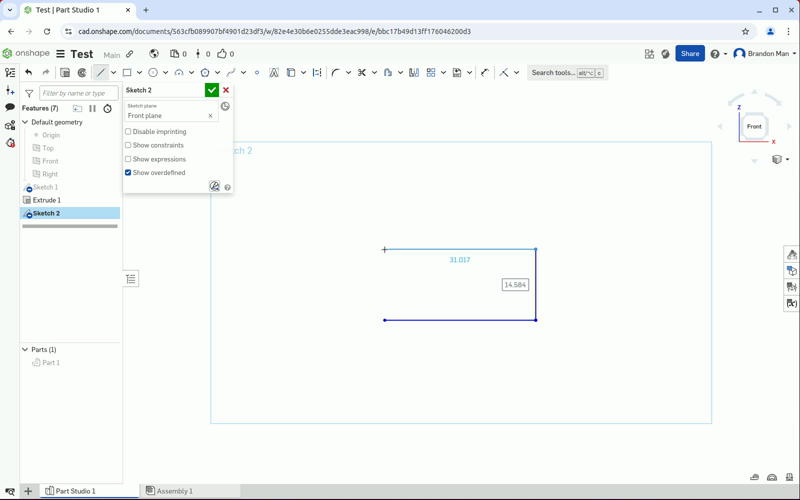
key_up(shift)
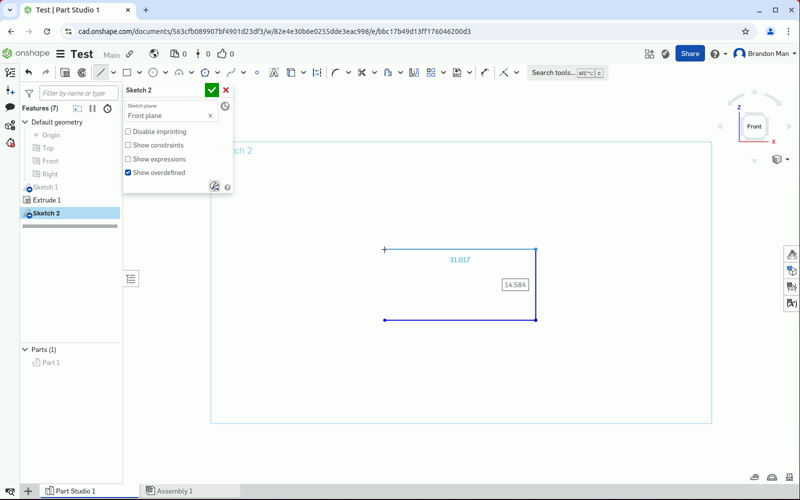
key_down(shift)
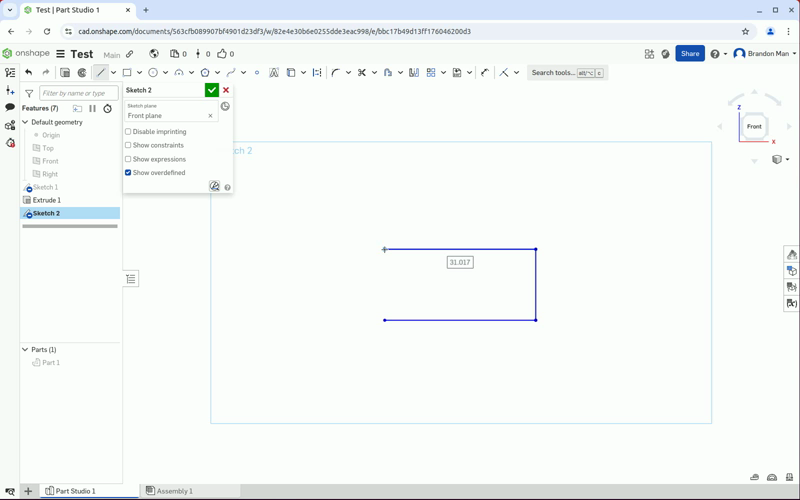
mouse_move(384, 320)
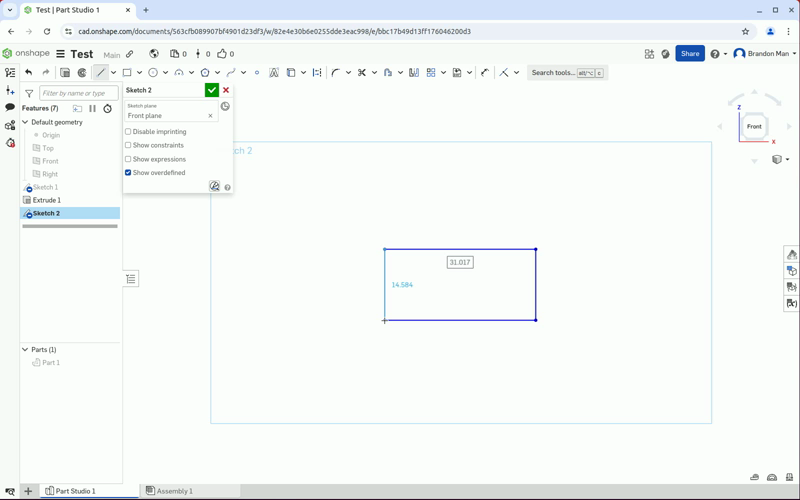
key_up(shift)
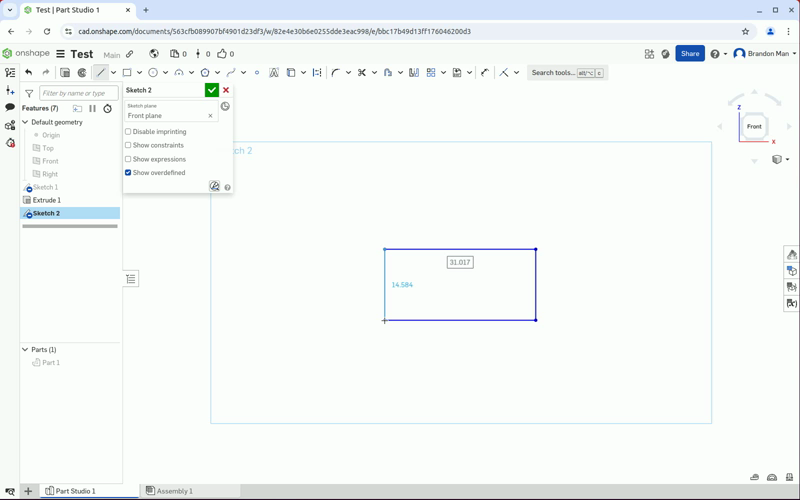
click(384, 320)
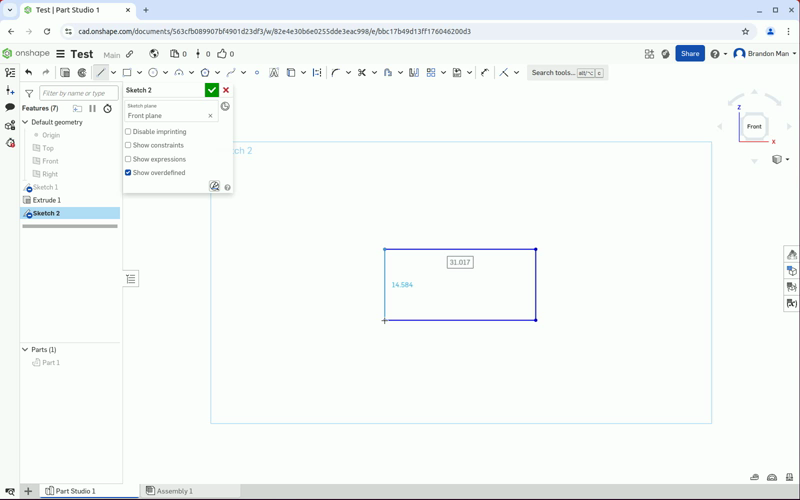
key(esc)
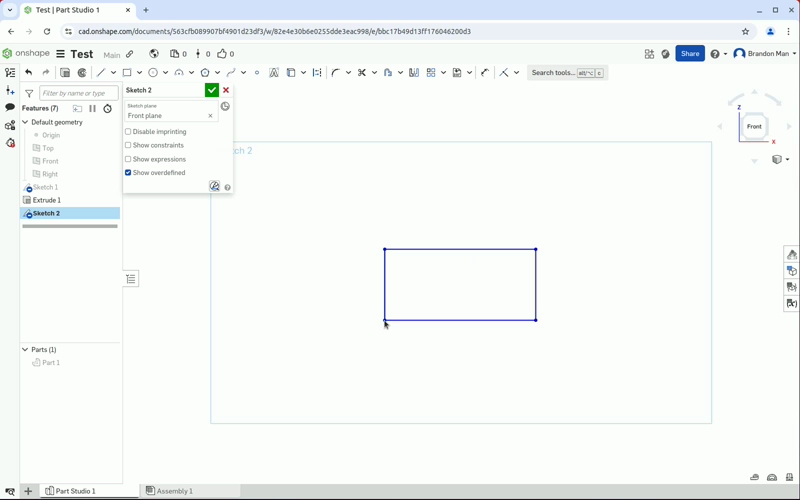
mouse_move(498, 257)
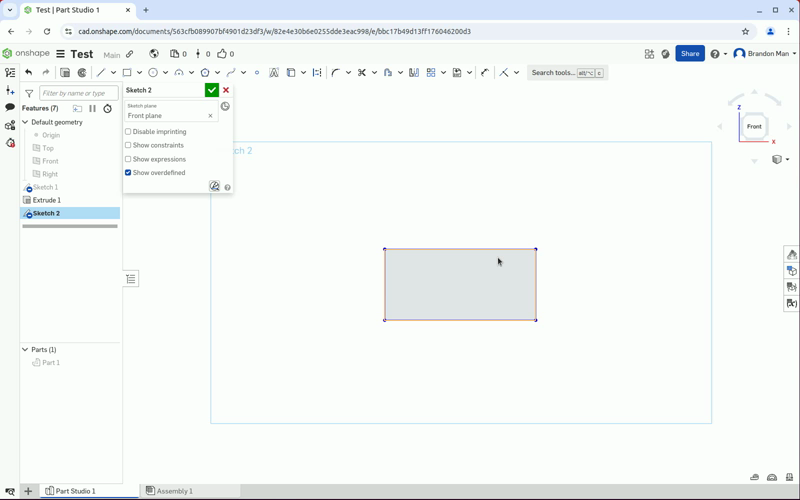
click(498, 257)
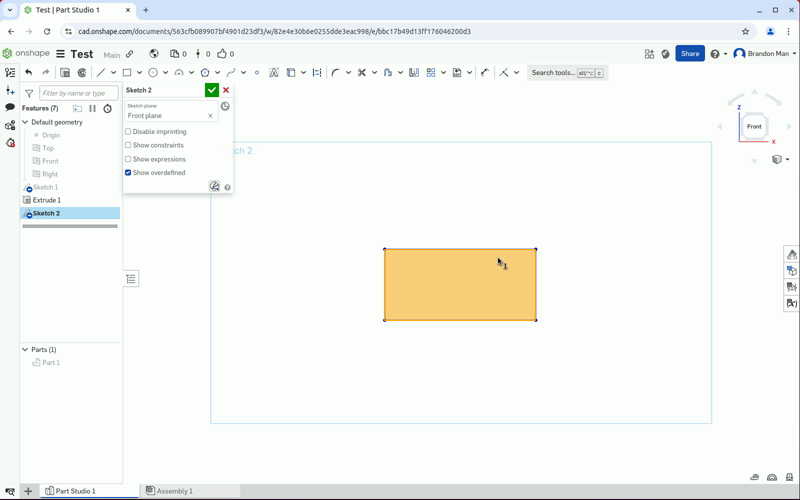
mouse_move(73, 352)
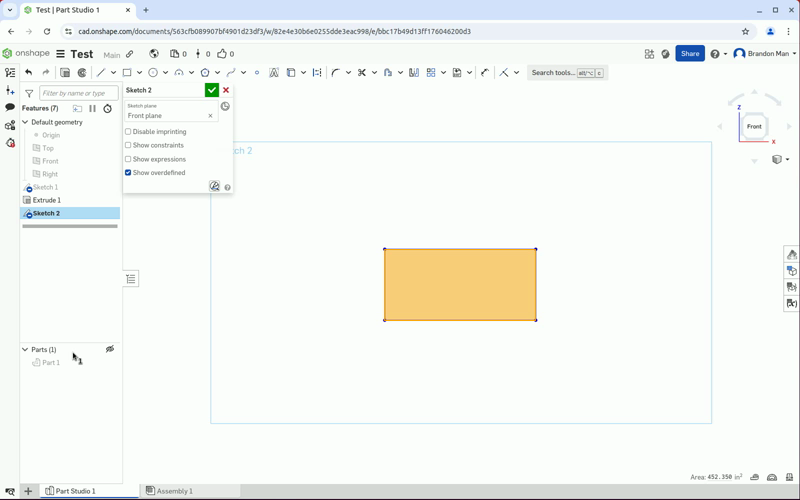
key(shift+y)
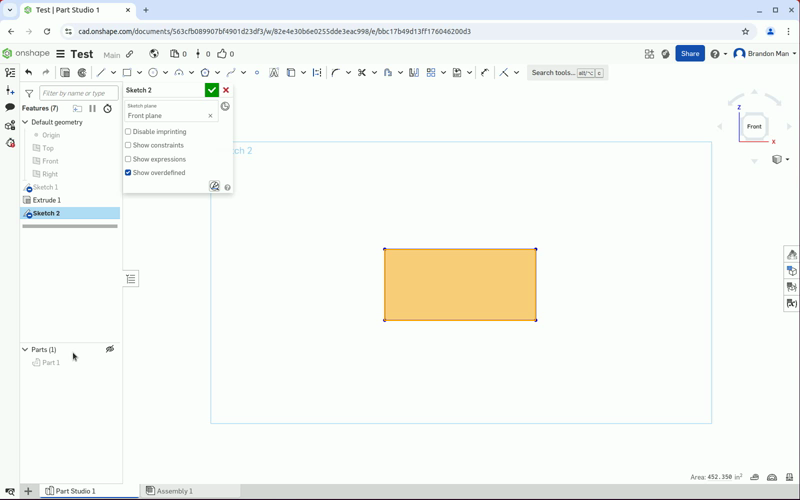
key(shift+e)
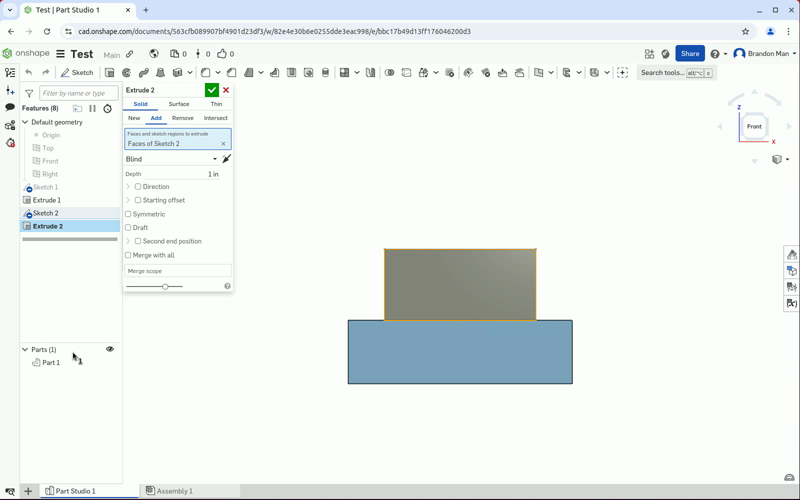
mouse_move(143, 106)
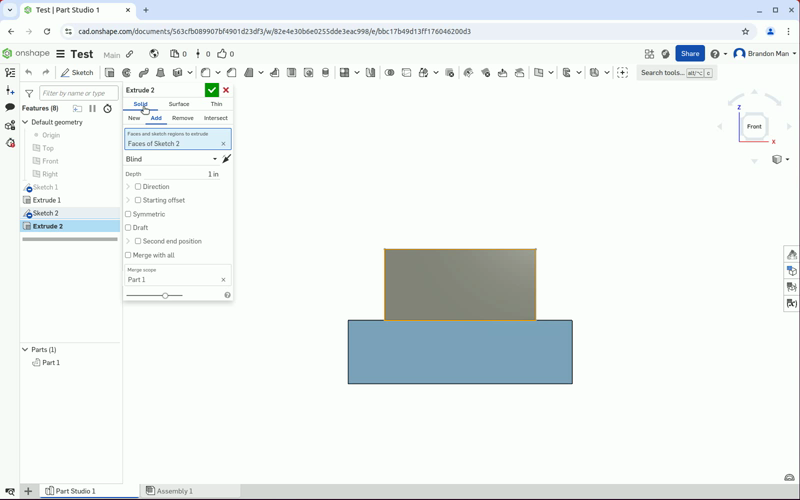
click(143, 106)
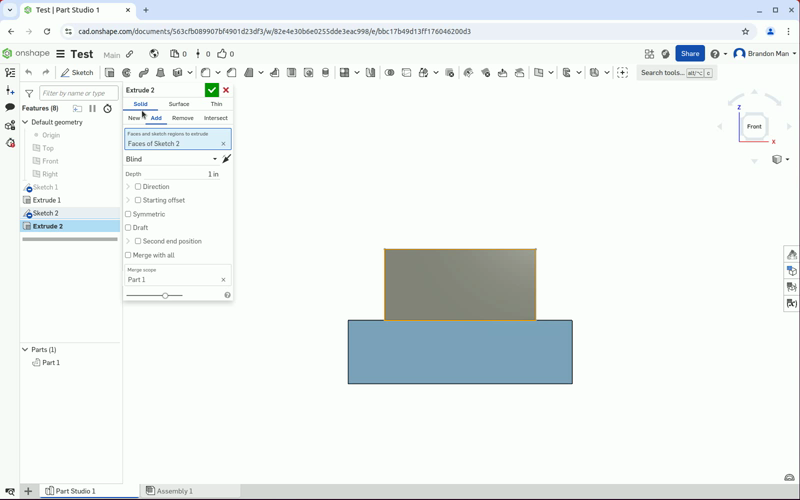
mouse_move(137, 120)
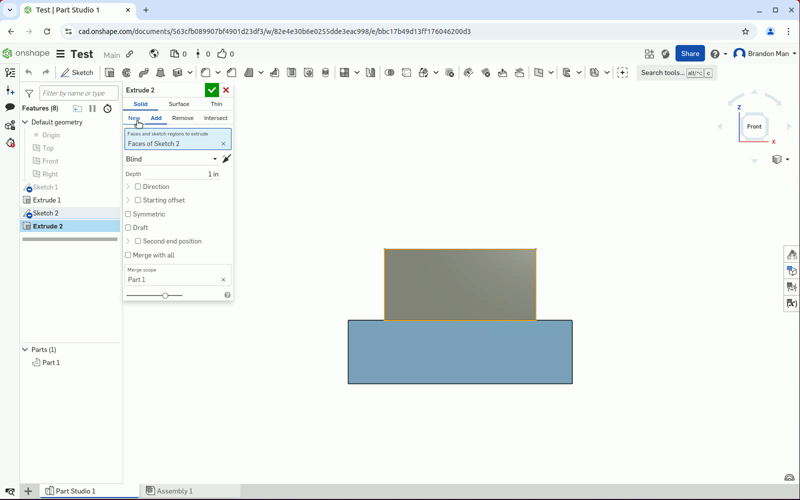
click(137, 120)
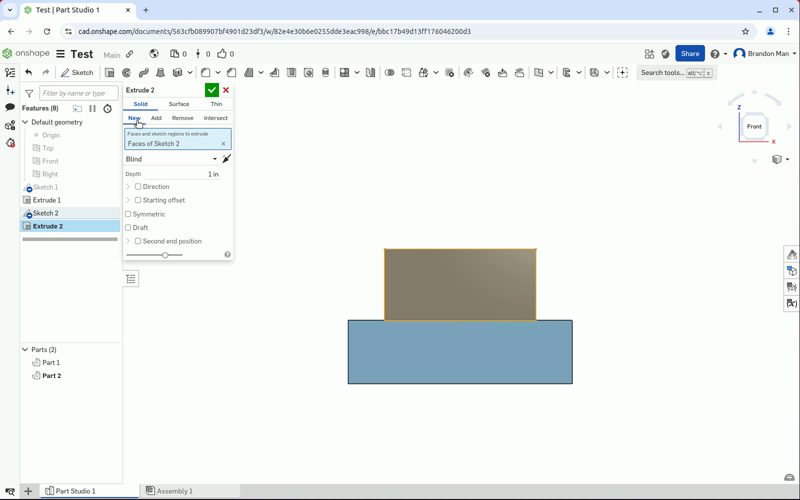
key(tab, 4)
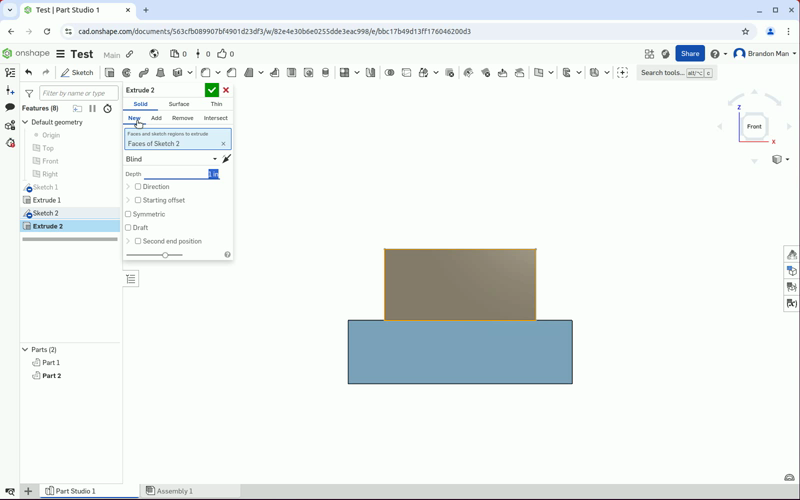
text(18.775)
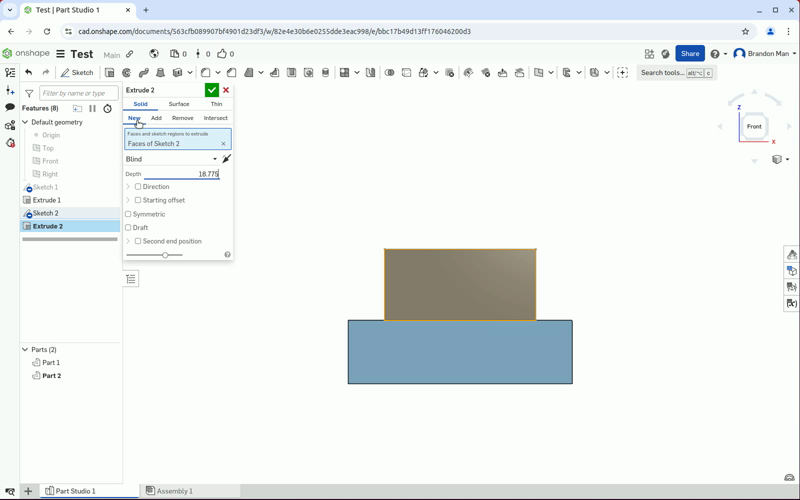
key(tab, 3)
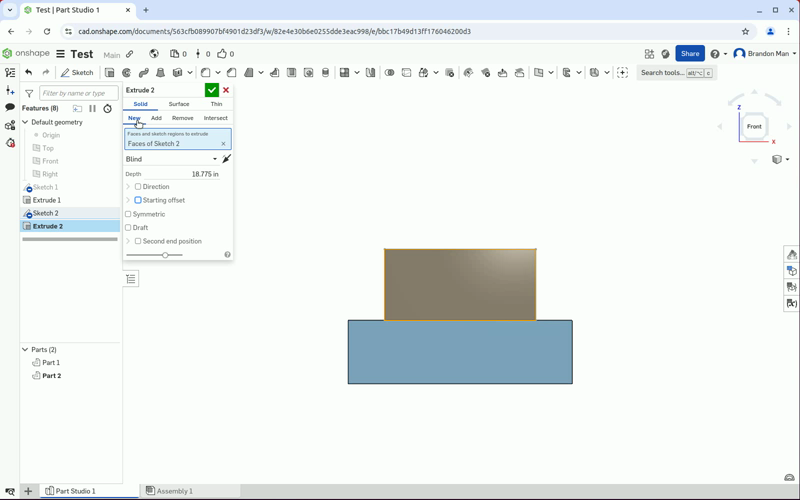
key(tab, 2)
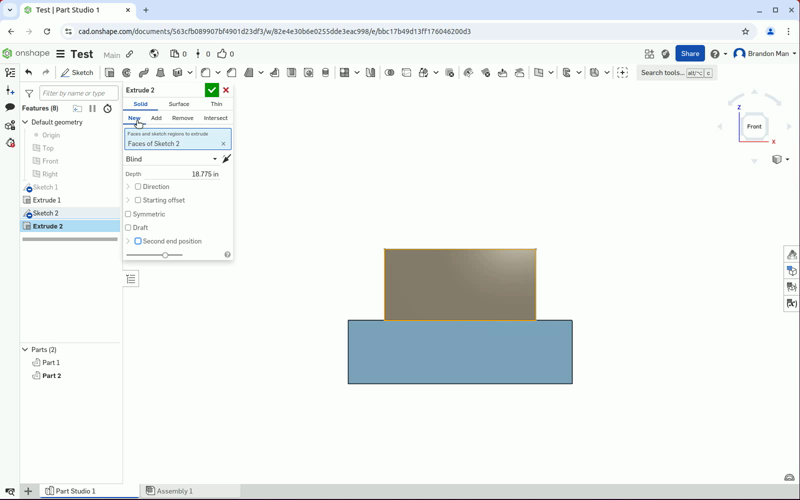
key(space)
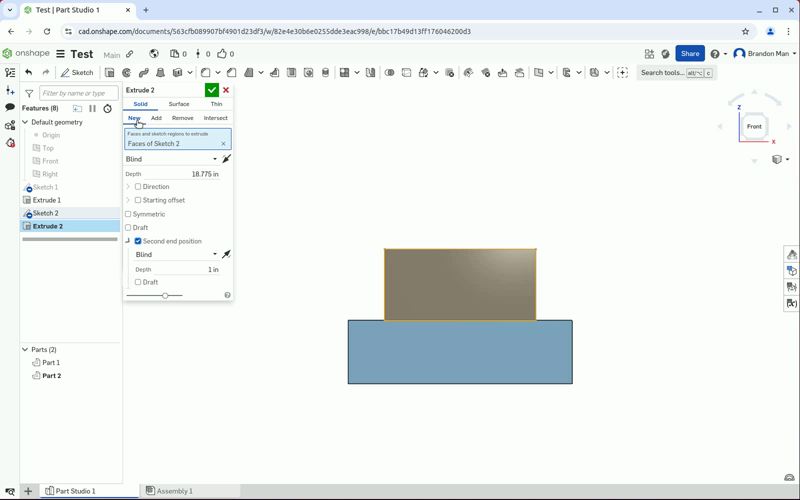
key(tab, 3)
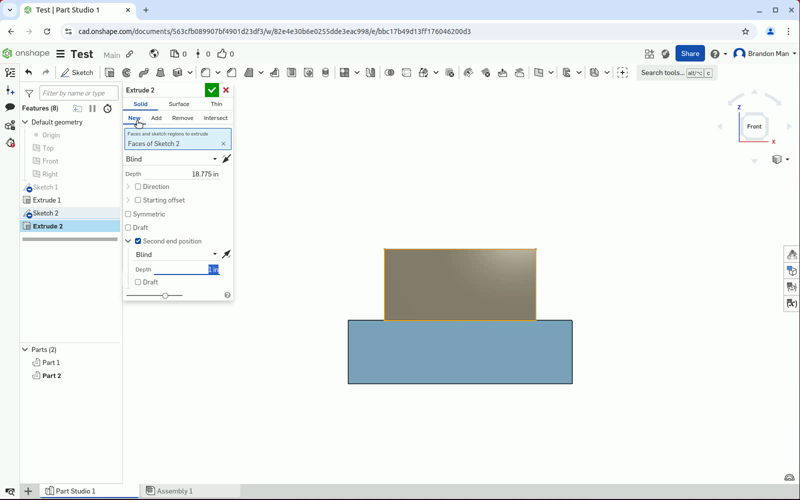
text(18.775)
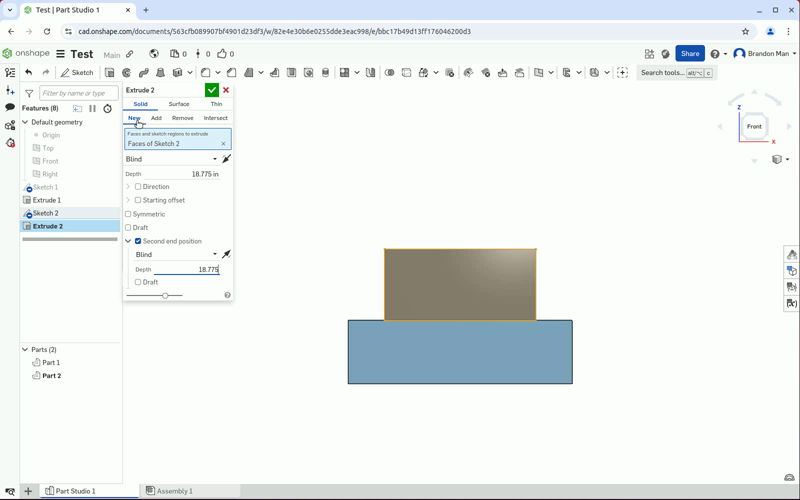
key(enter)
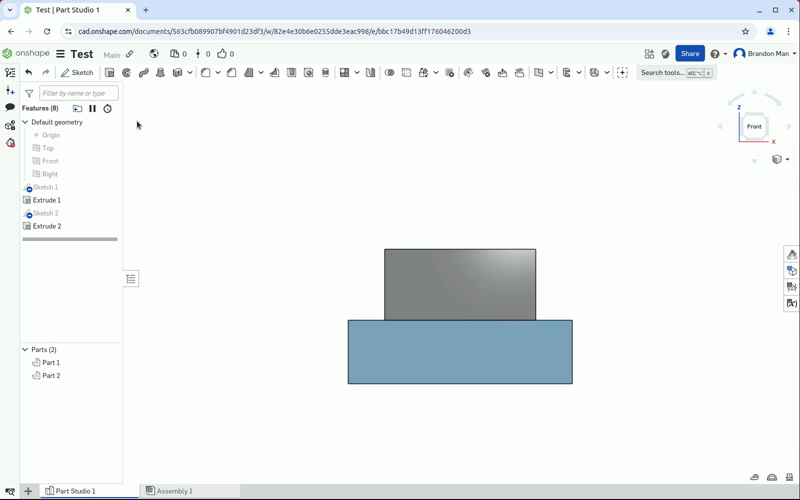
key(shift+h)
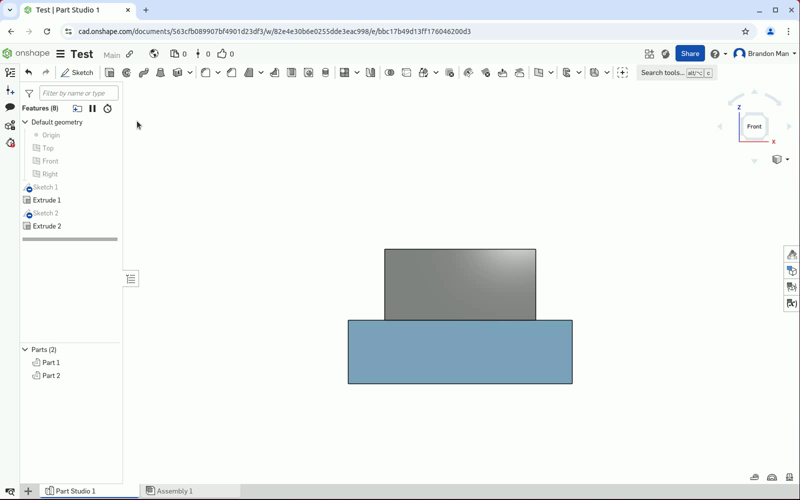
key(shift+h)
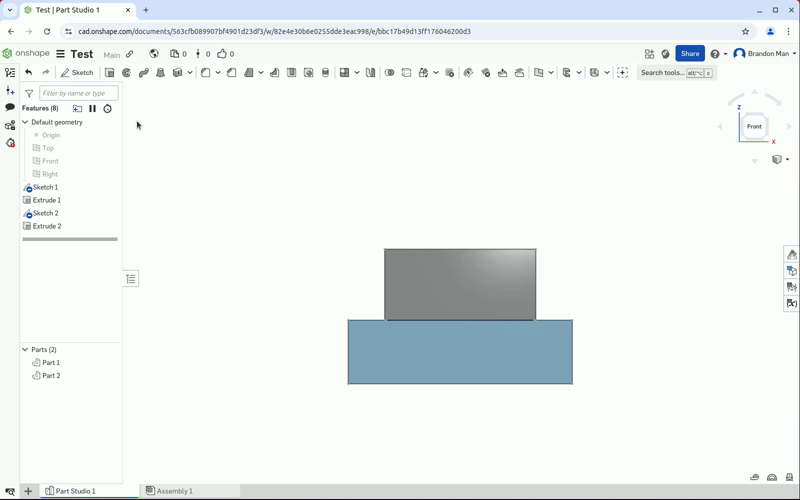
key(shift+7)
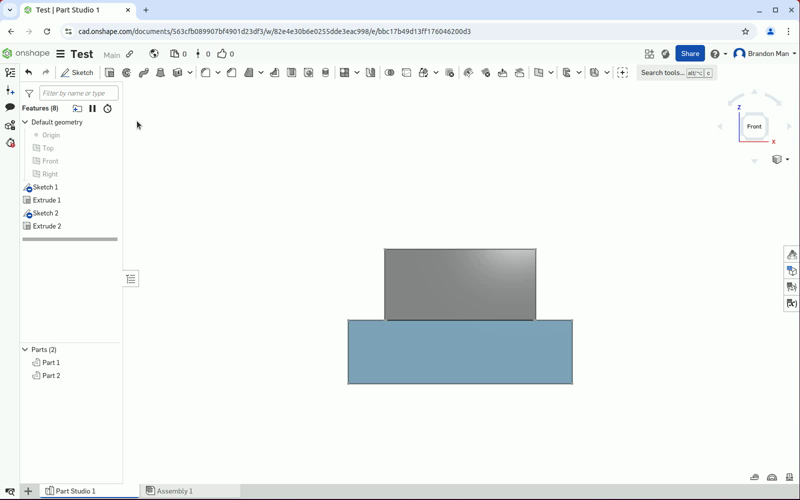
key(left, 2)
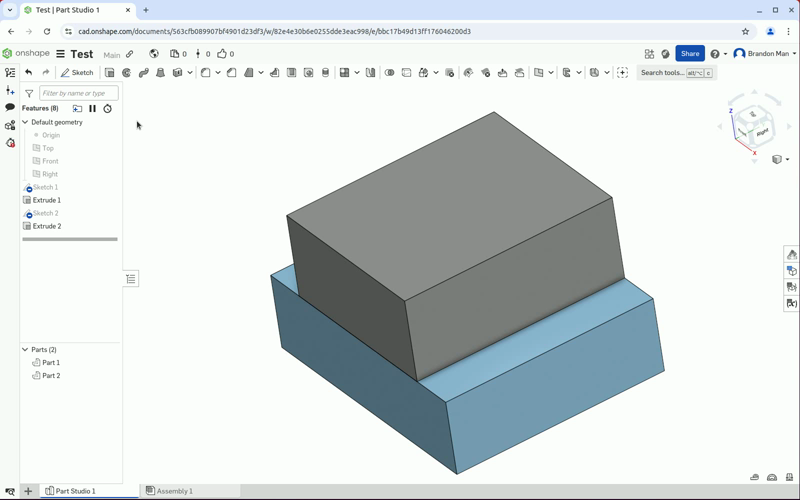
key(down, 2)
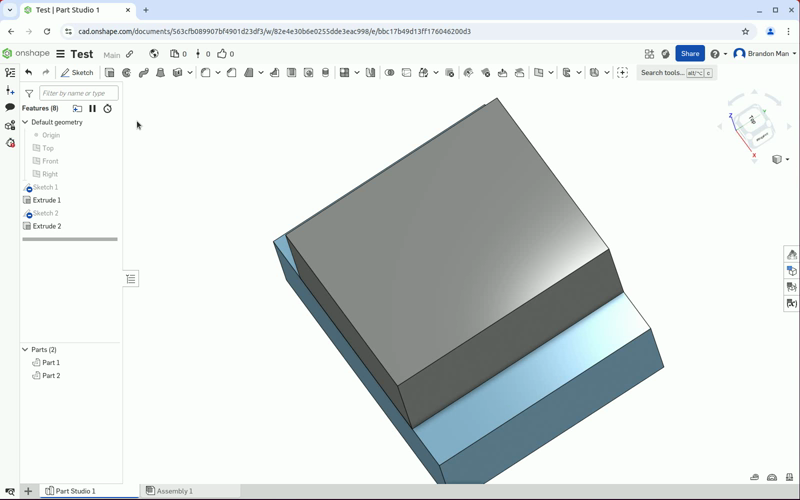
key(up, 2)
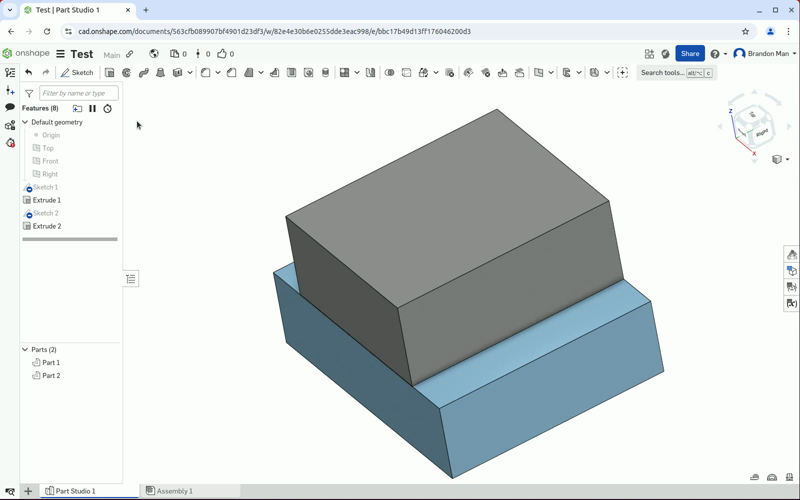
key(right, 2)
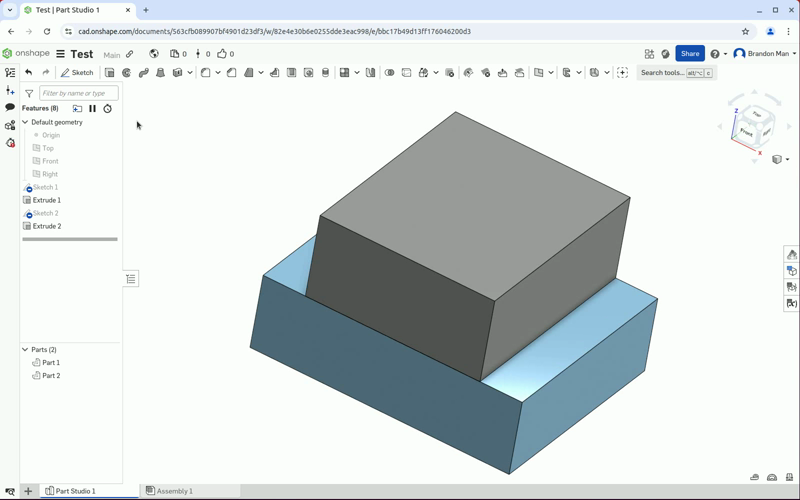
mouse_move(73, 189)
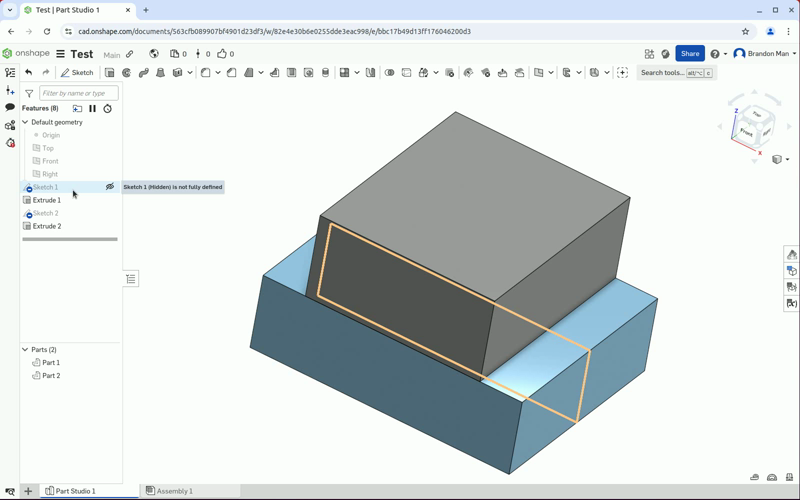
click(73, 189)